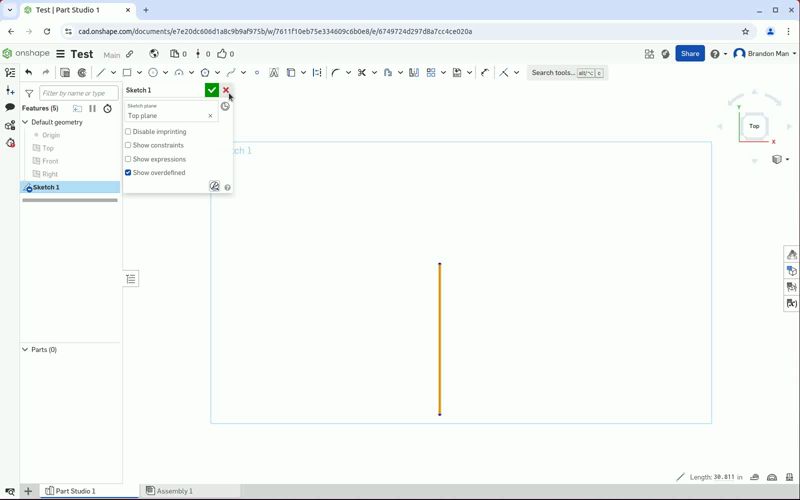
key(shift+h)
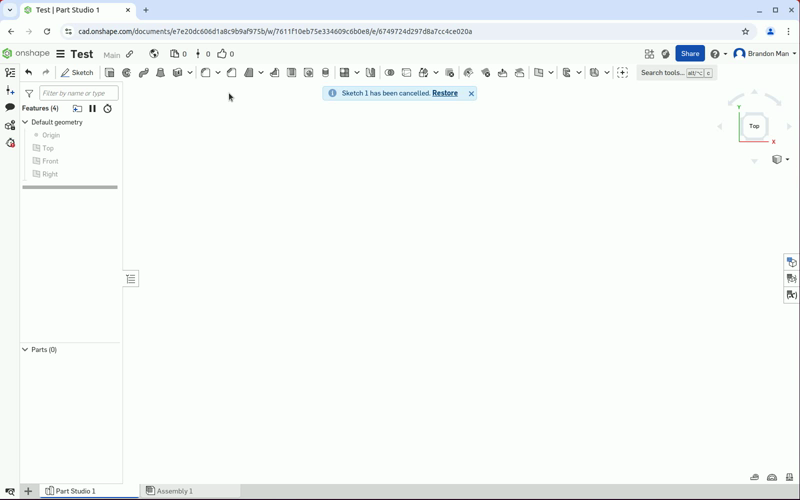
mouse_move(73, 352)
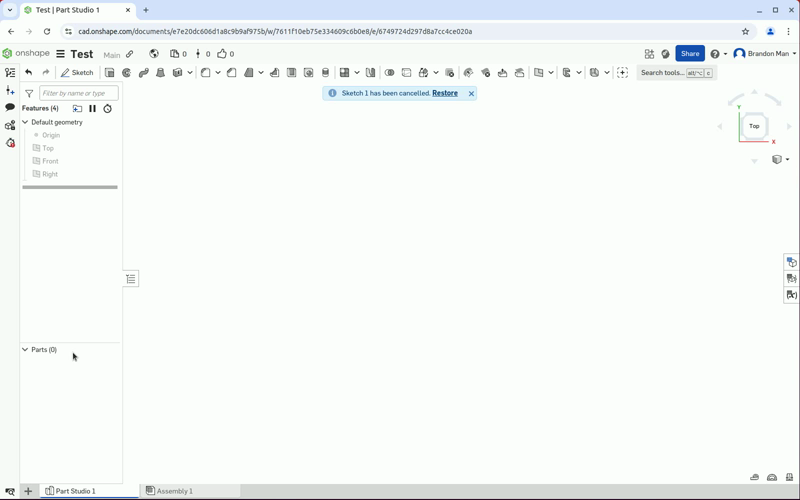
key(y)
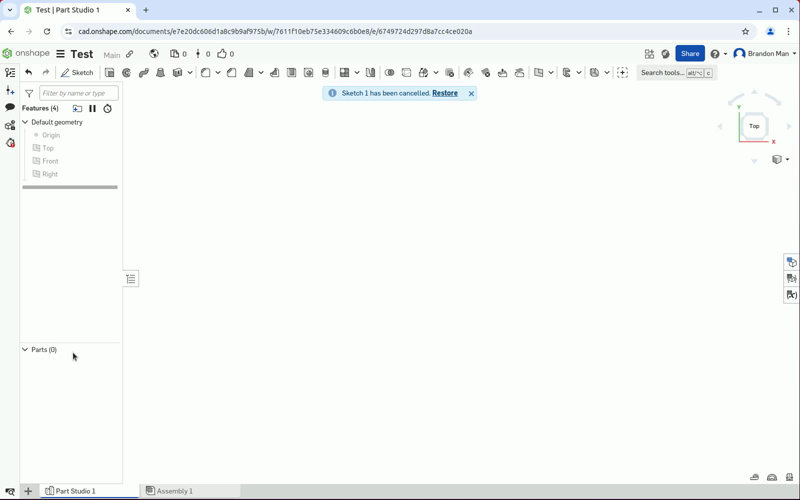
key(shift+p)
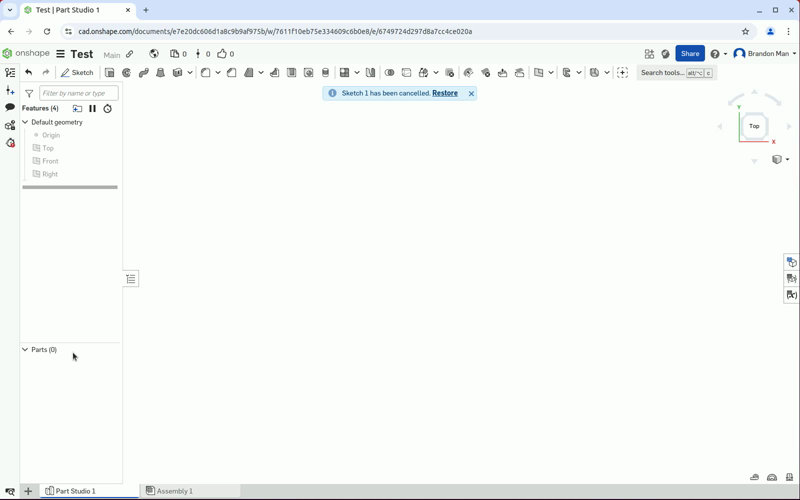
key(space)
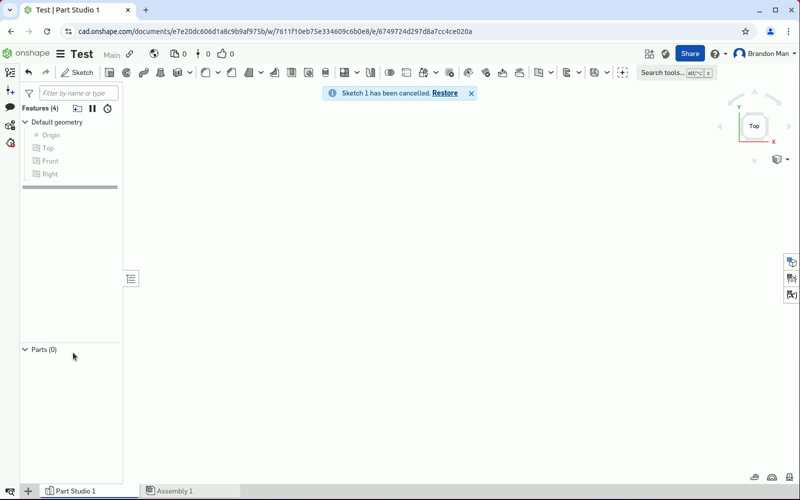
key_down(shift)
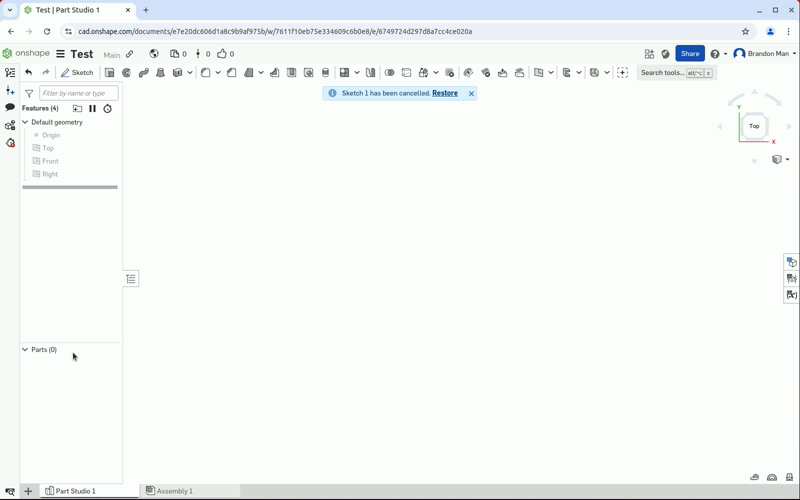
key(up)
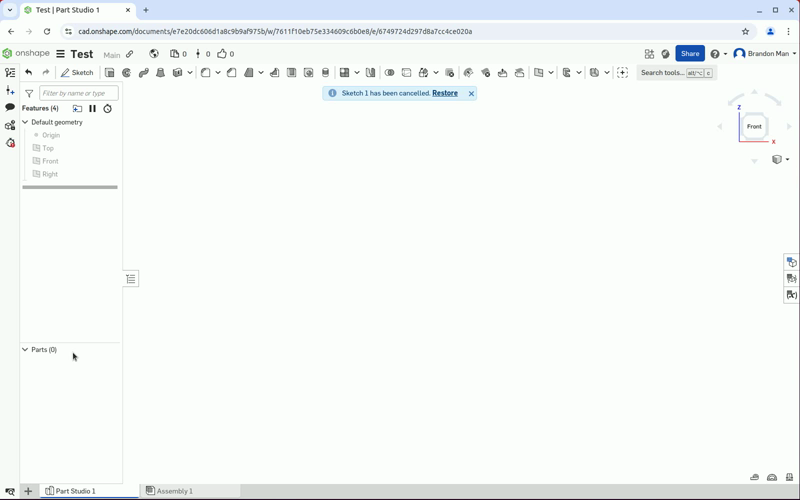
key_up(shift)
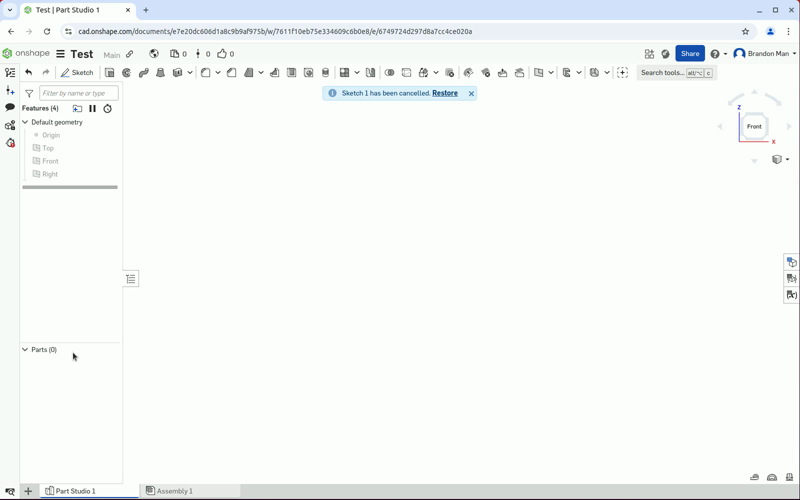
mouse_move(73, 352)
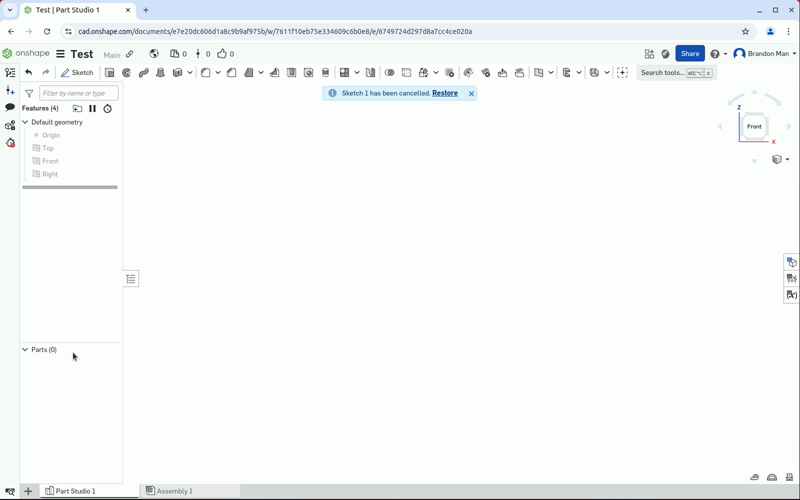
key(shift+y)
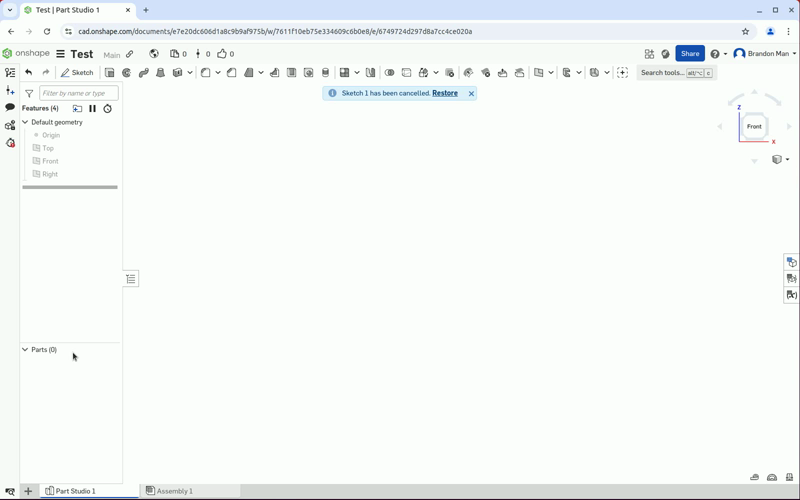
key(shift+s)
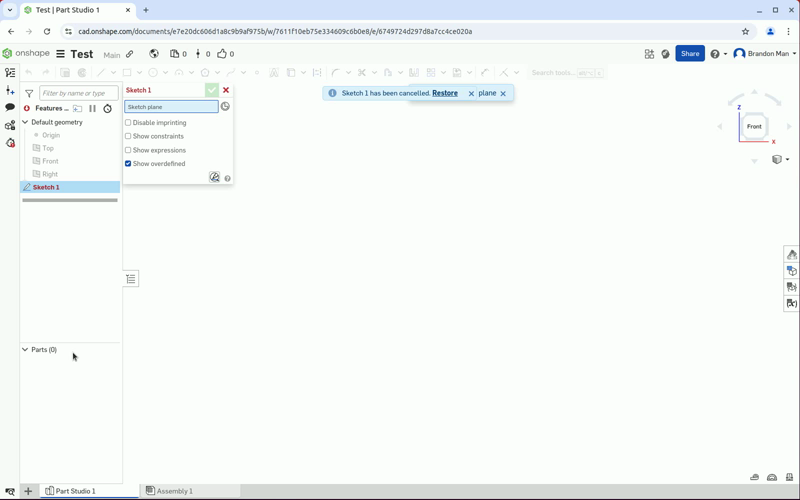
mouse_move(73, 163)
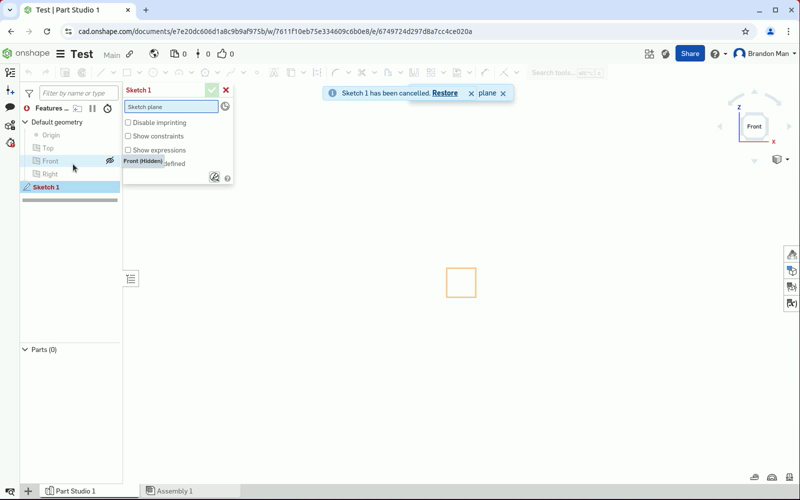
click(73, 163)
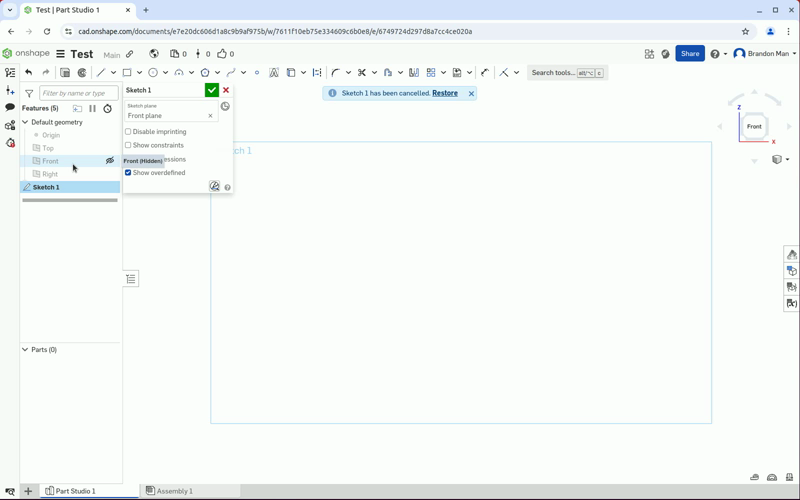
mouse_move(73, 352)
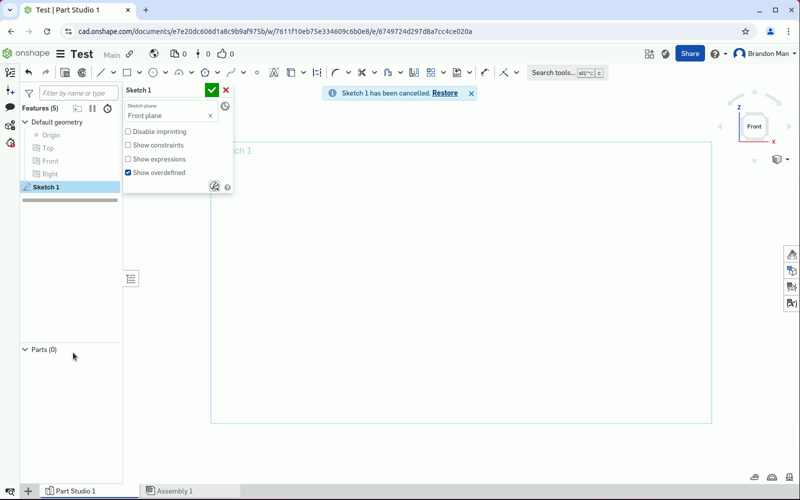
key(y)
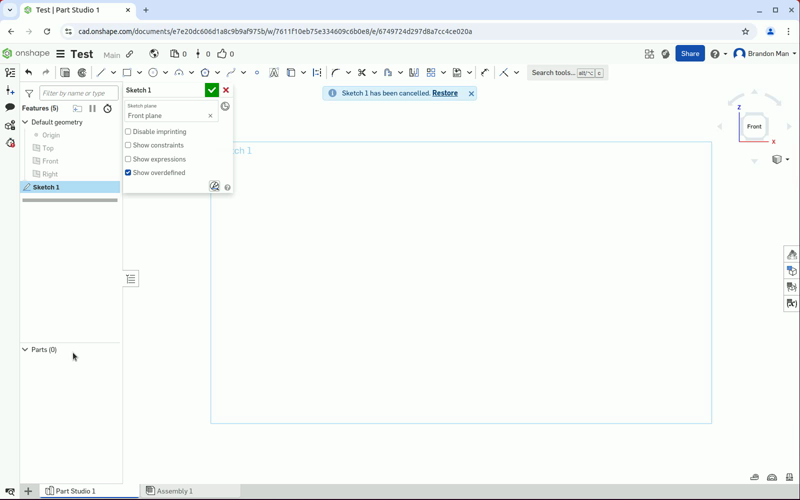
key(c)
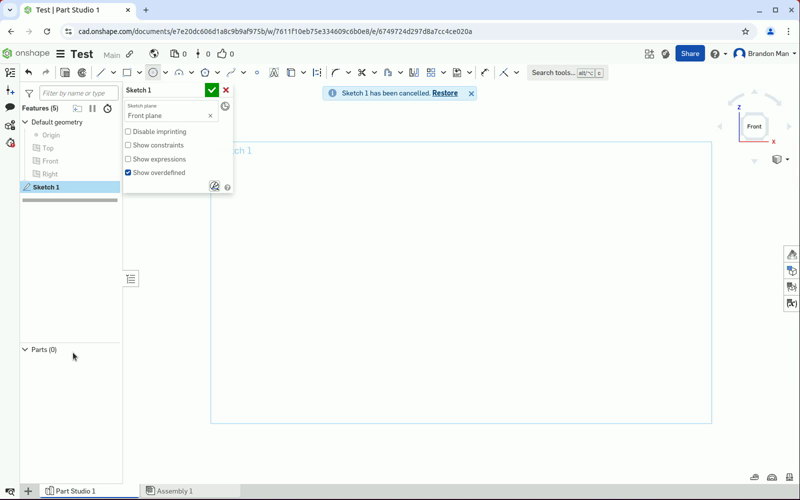
key_down(shift)
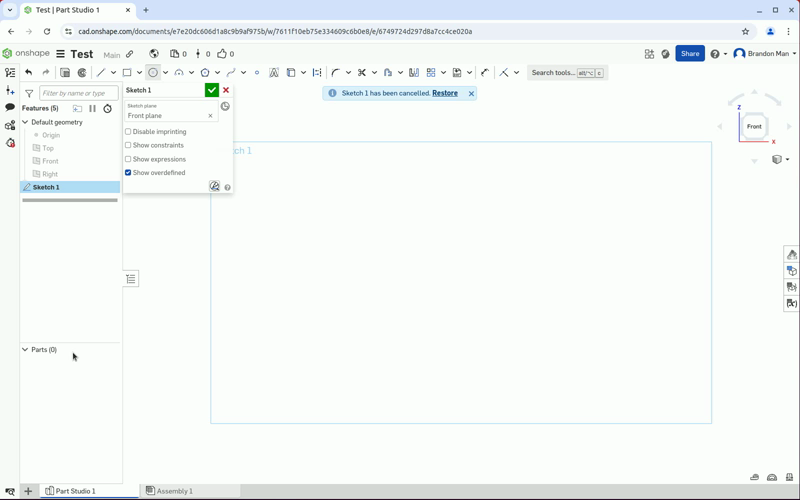
mouse_move(461, 282)
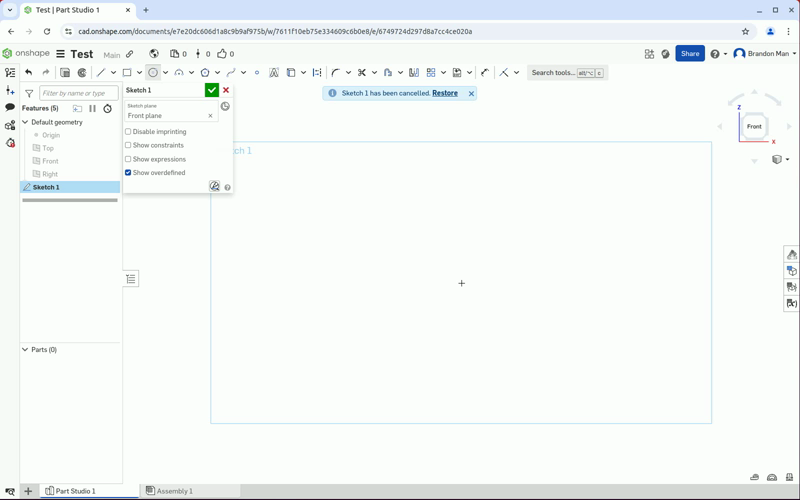
click(461, 282)
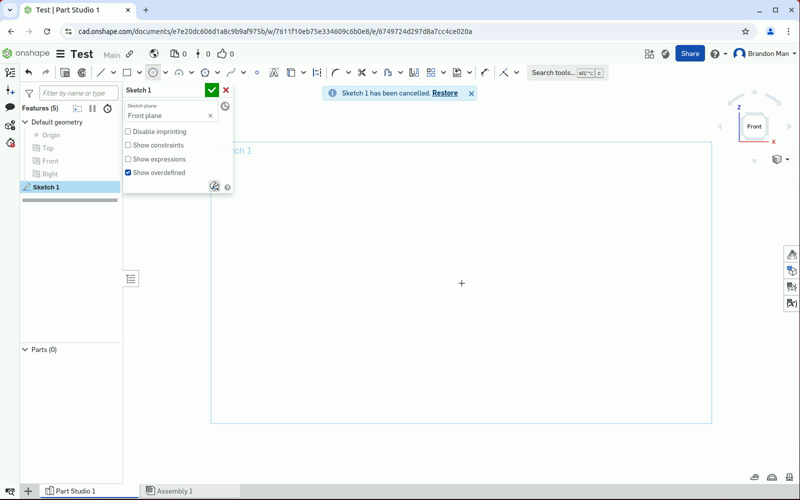
key_up(shift)
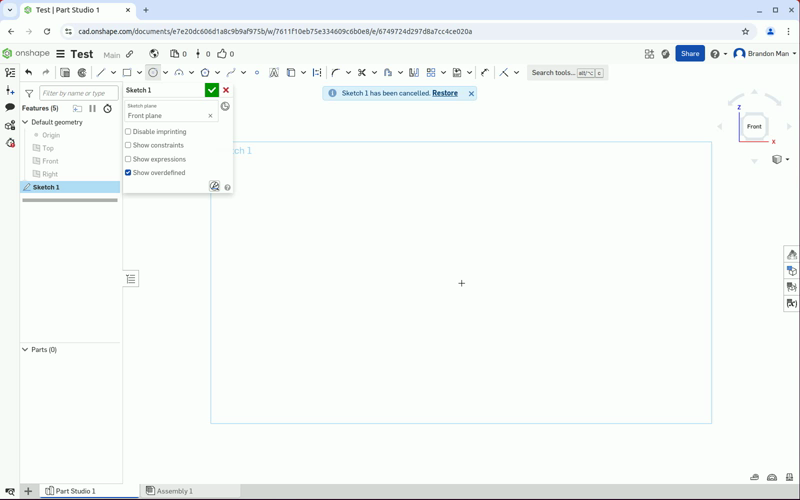
mouse_move(487, 282)
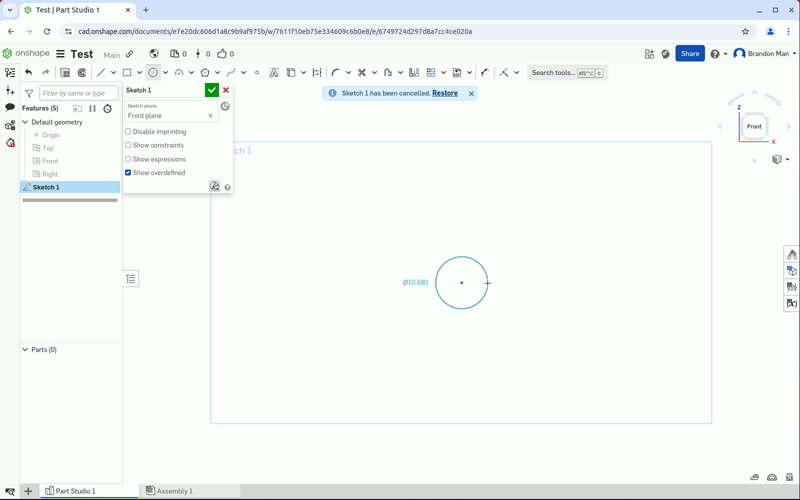
click(487, 282)
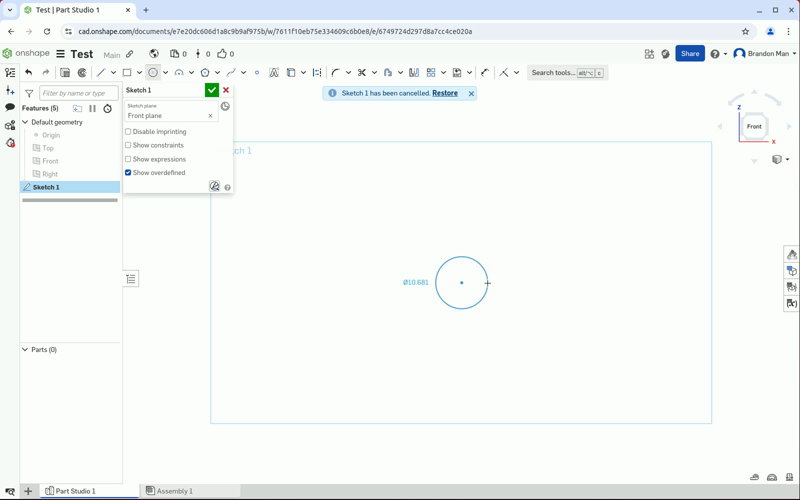
key(esc)
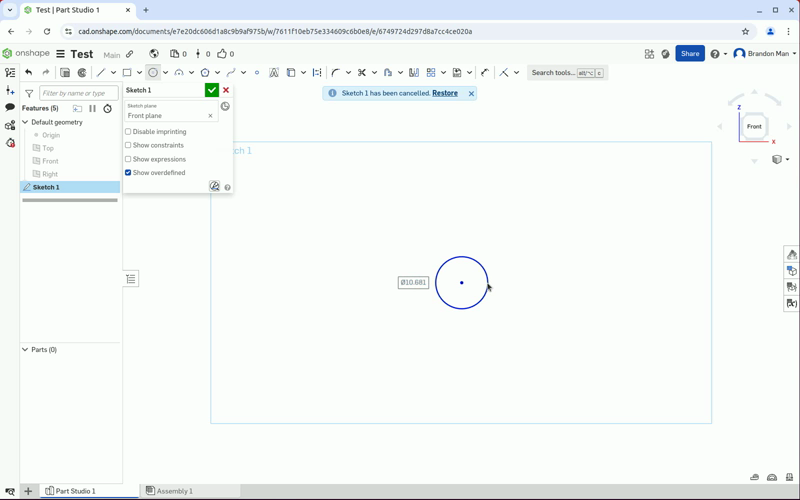
key(c)
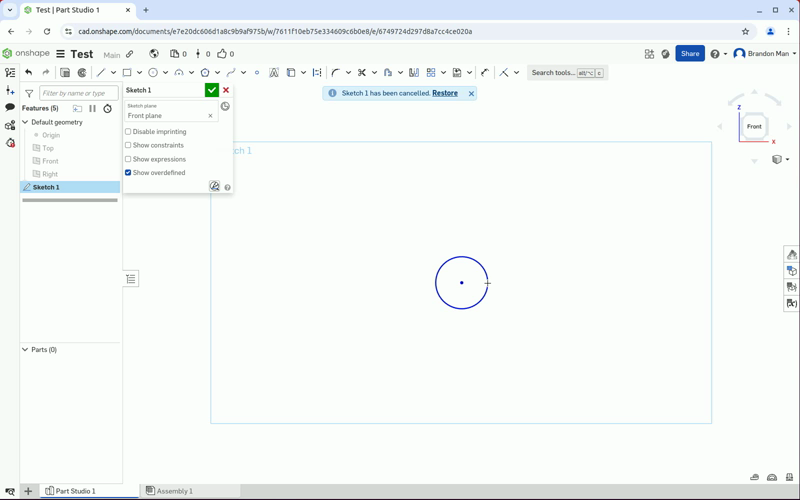
key_down(shift)
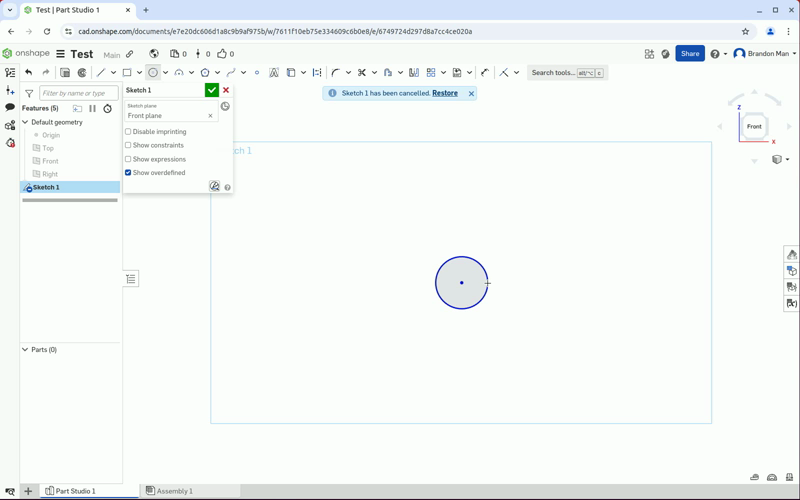
mouse_move(461, 282)
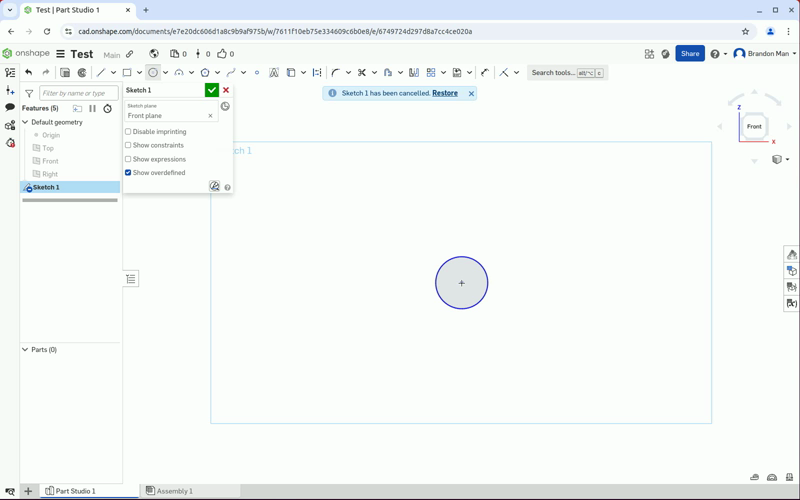
click(461, 282)
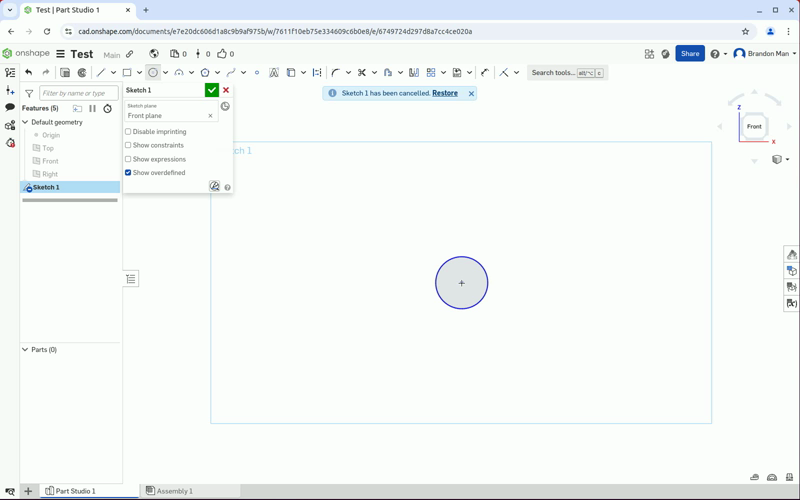
key_up(shift)
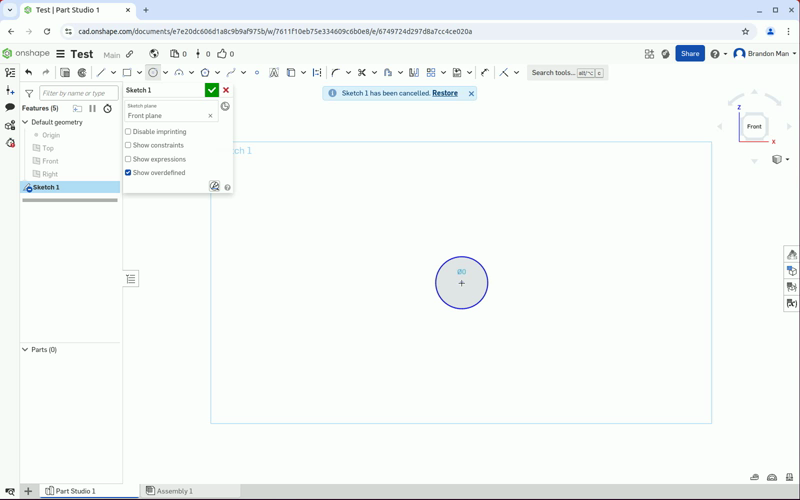
mouse_move(476, 282)
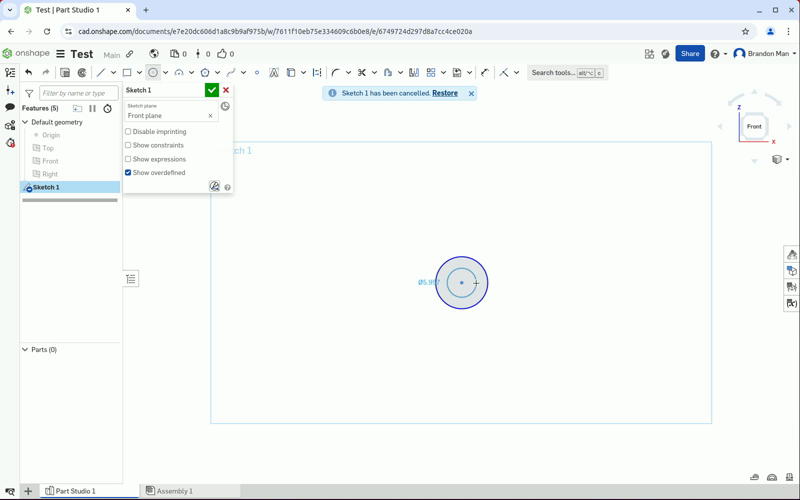
click(476, 282)
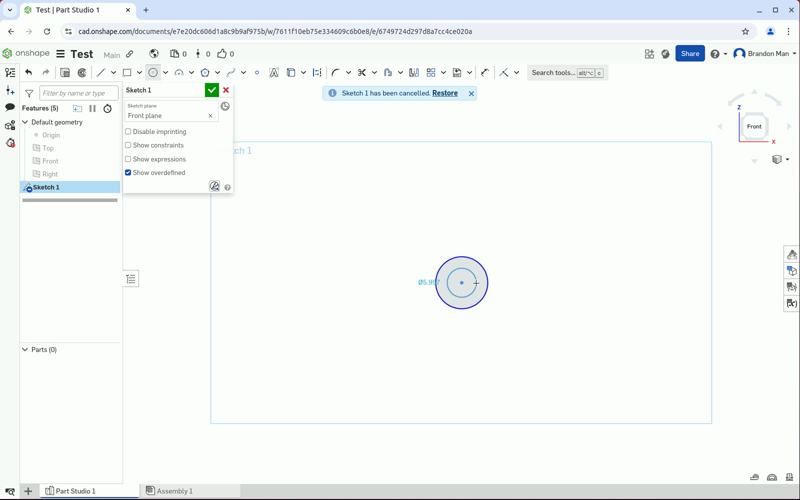
key(esc)
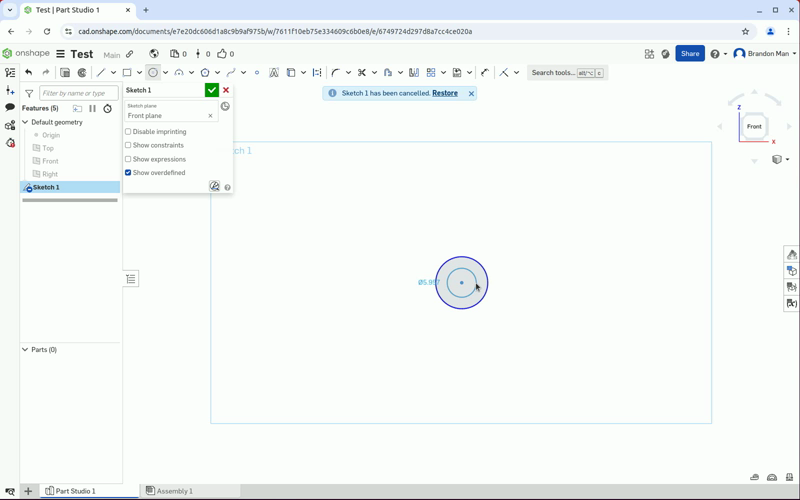
mouse_move(457, 300)
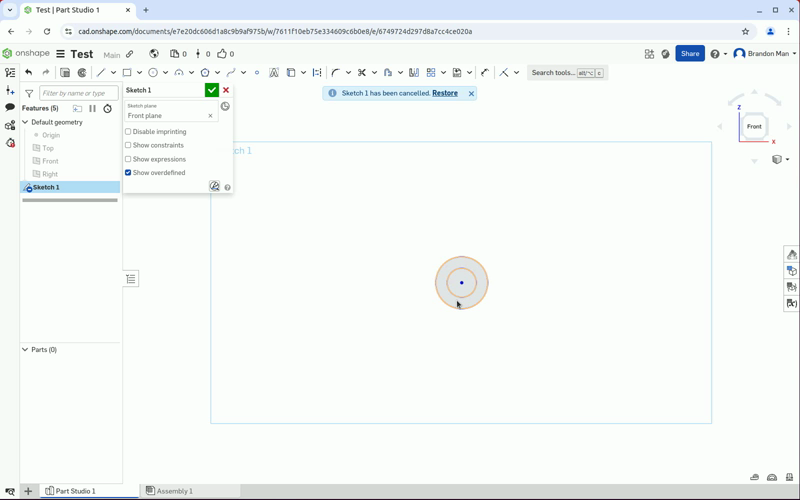
scroll(6)
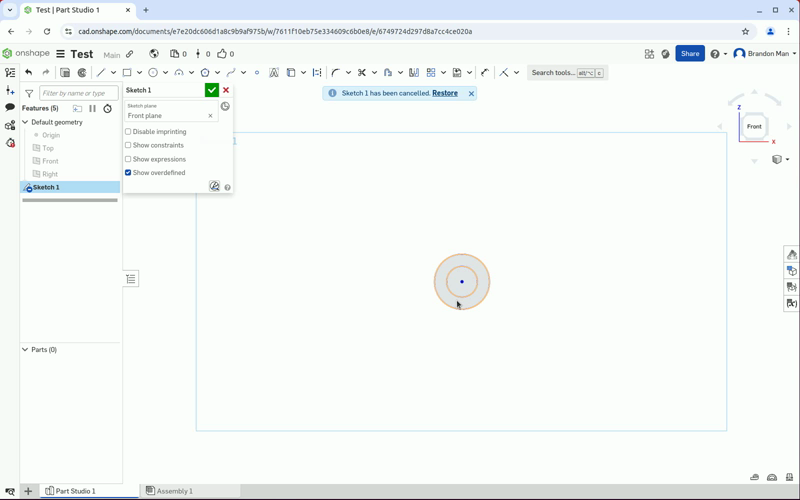
scroll(6)
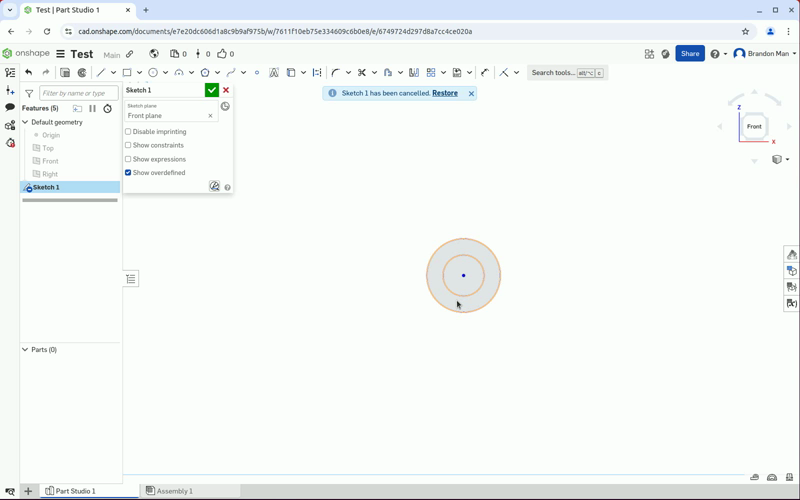
scroll(6)
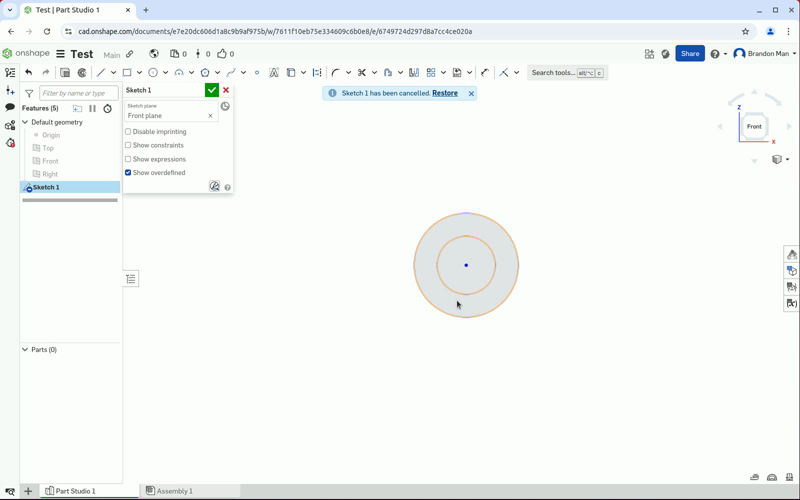
scroll(6)
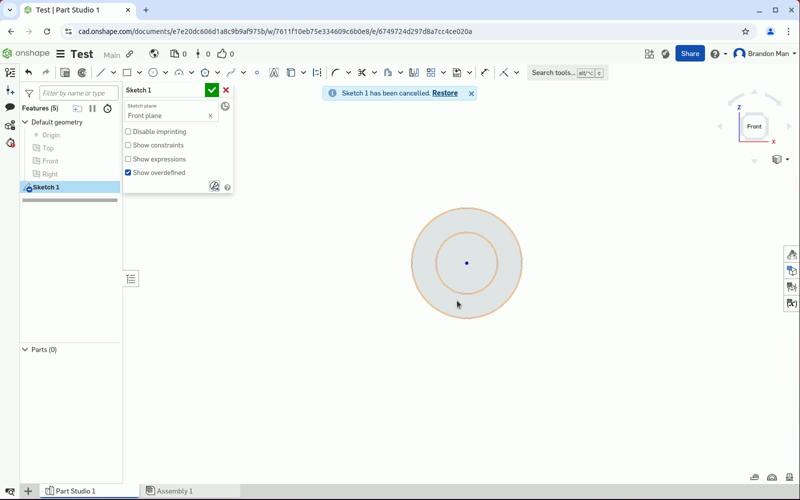
scroll(6)
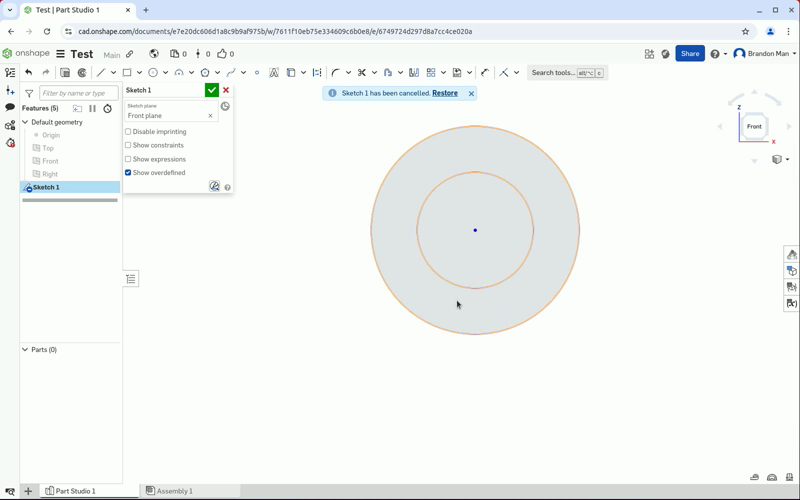
scroll(6)
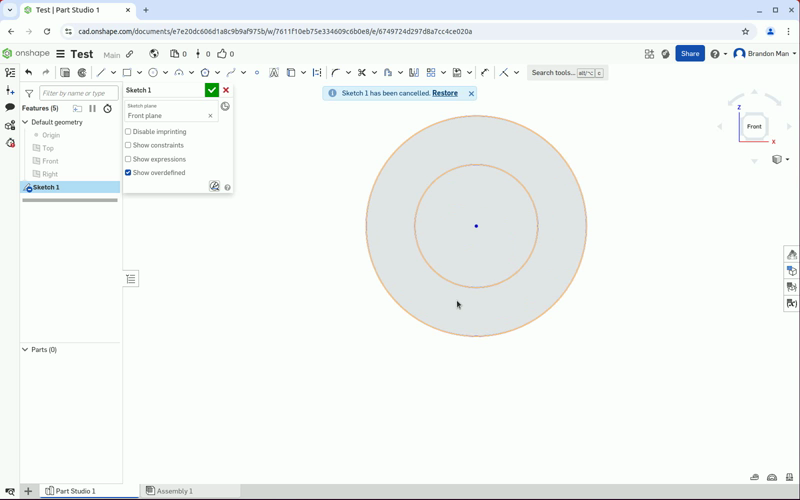
scroll(6)
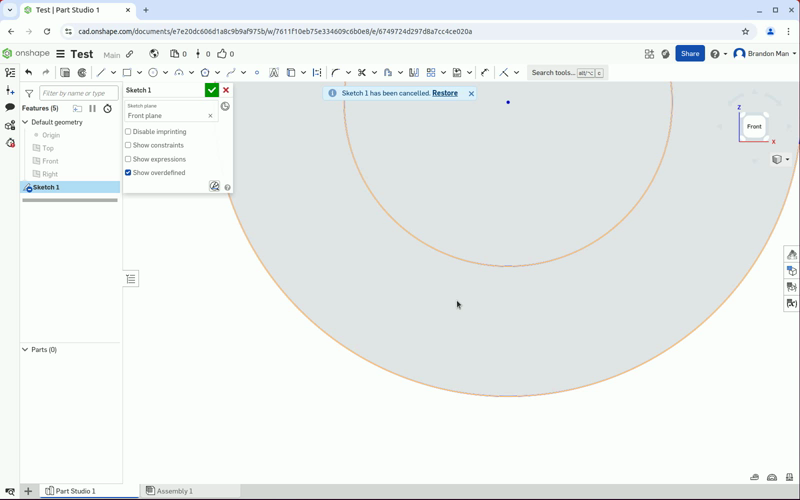
click(457, 300)
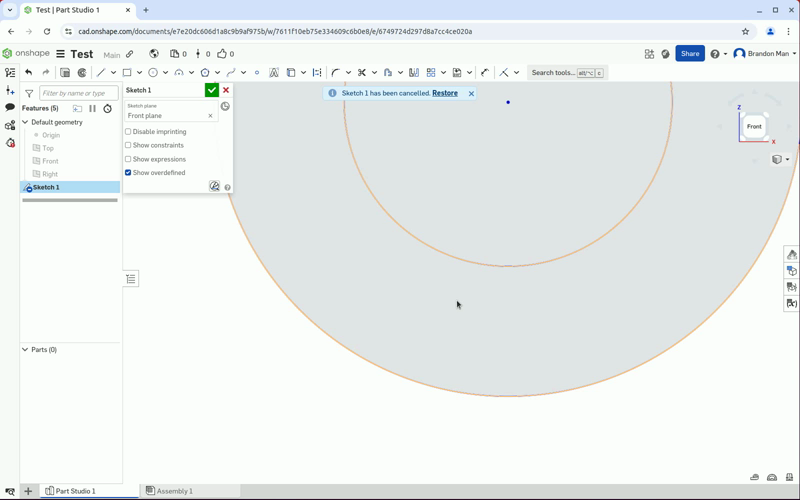
scroll(-6)
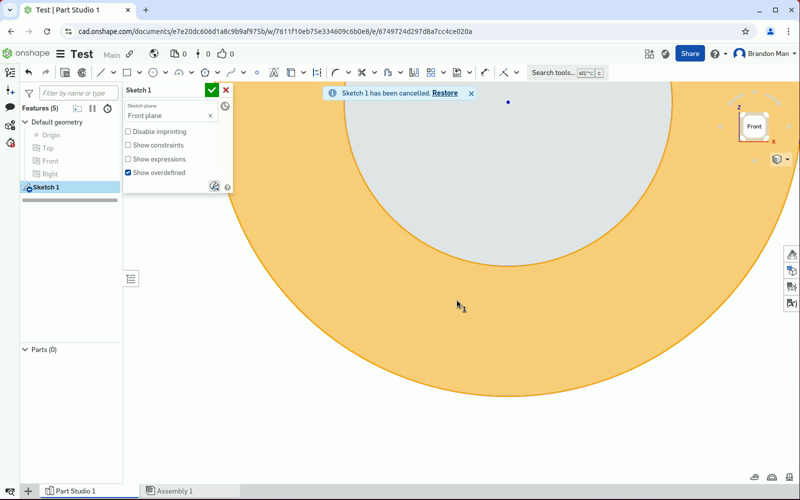
scroll(-6)
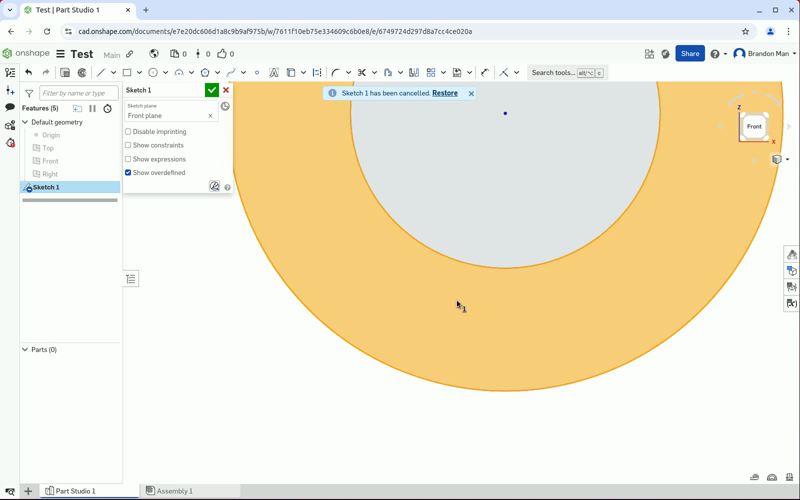
scroll(-6)
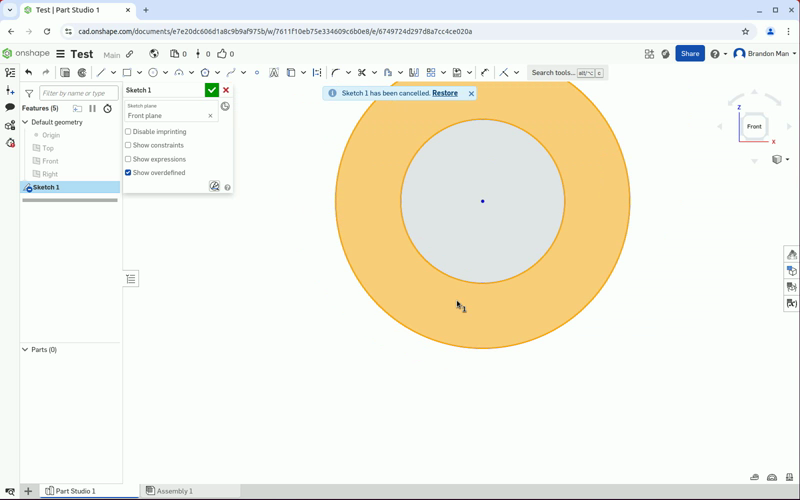
scroll(-6)
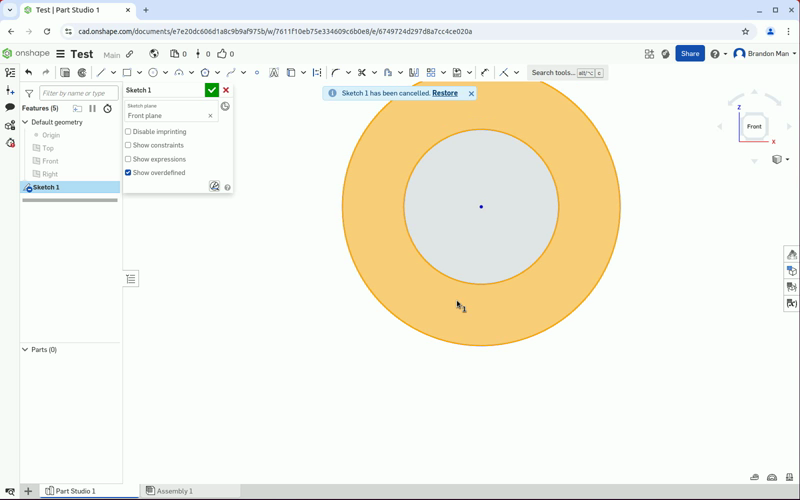
scroll(-6)
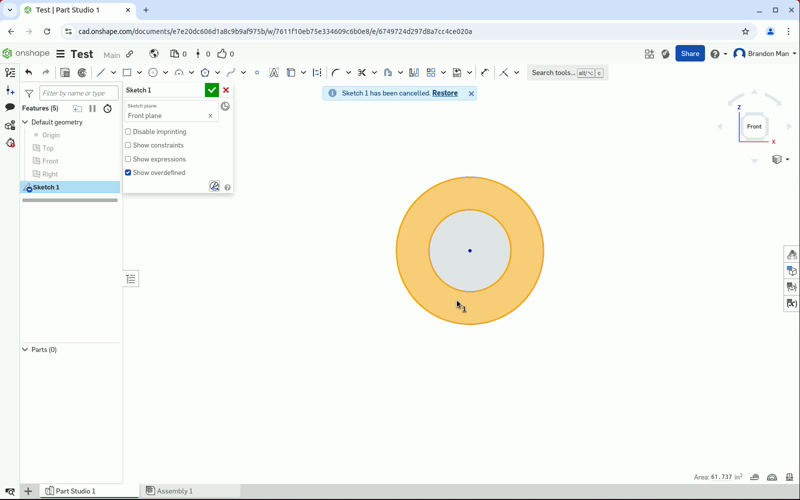
scroll(-6)
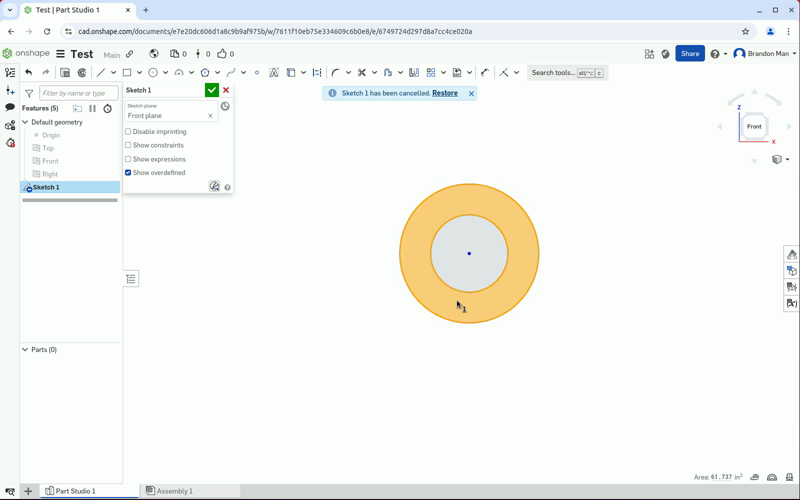
scroll(-6)
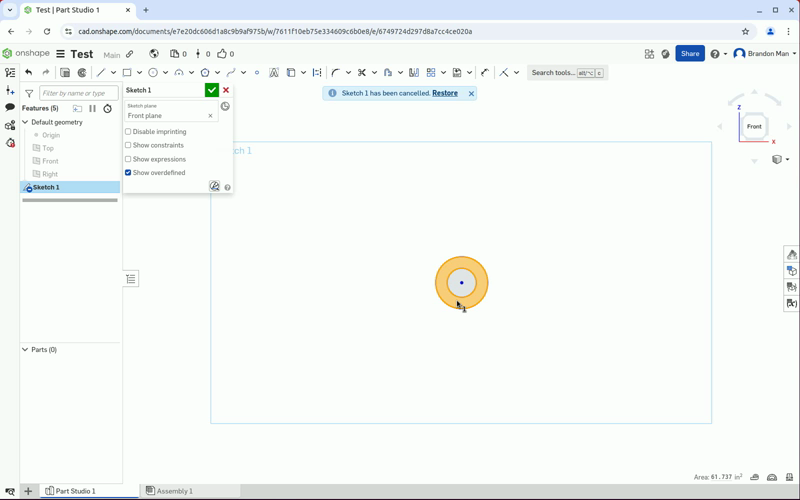
mouse_move(73, 352)
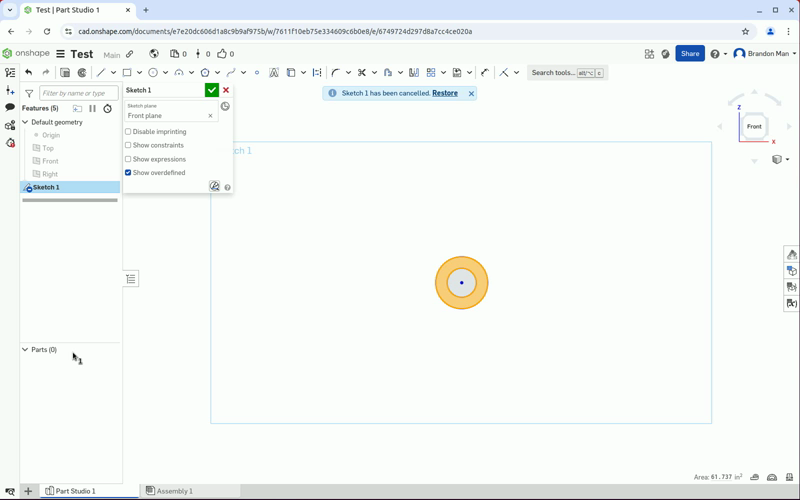
key(shift+y)
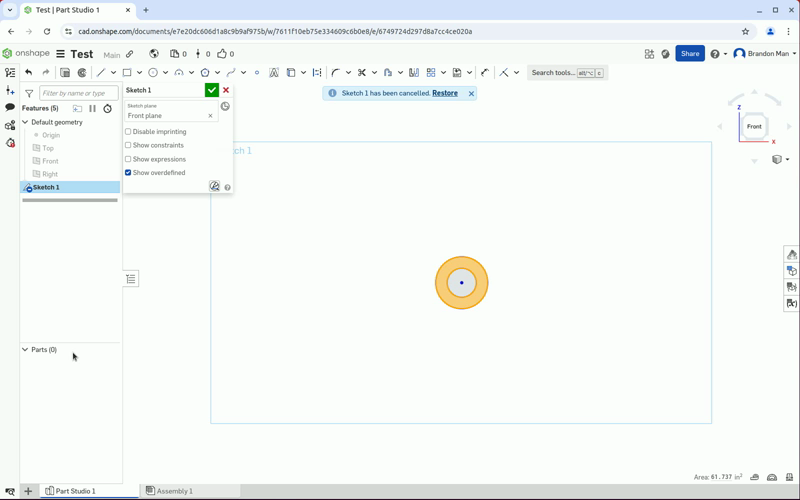
key(shift+e)
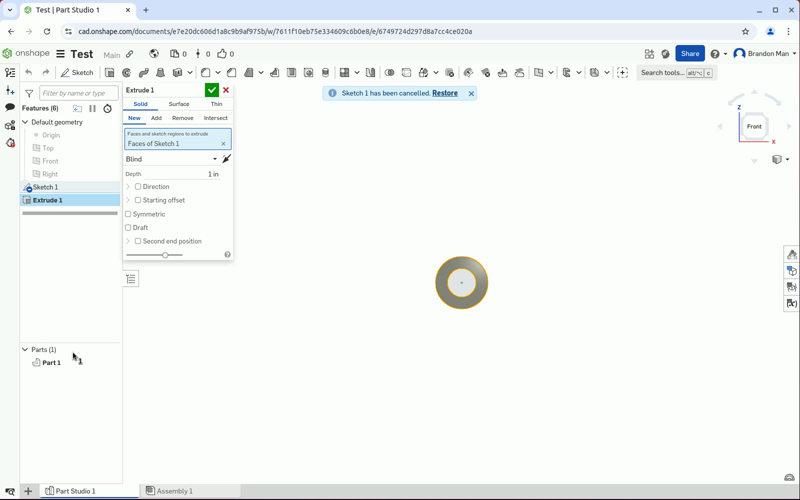
mouse_move(143, 106)
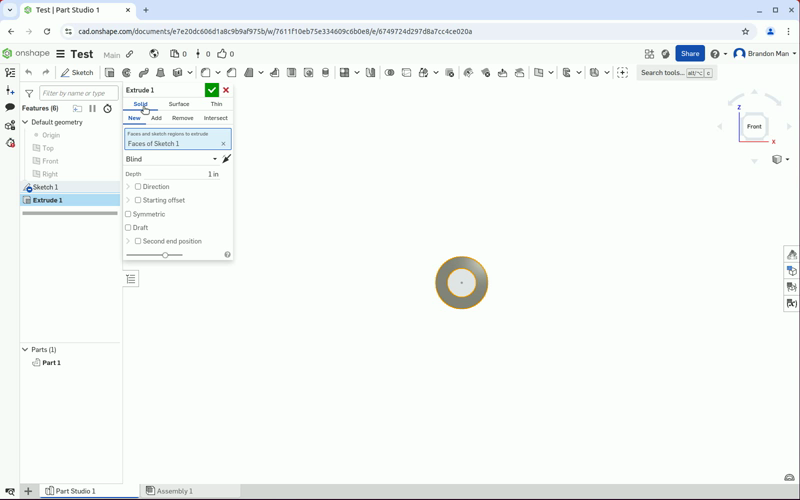
click(143, 106)
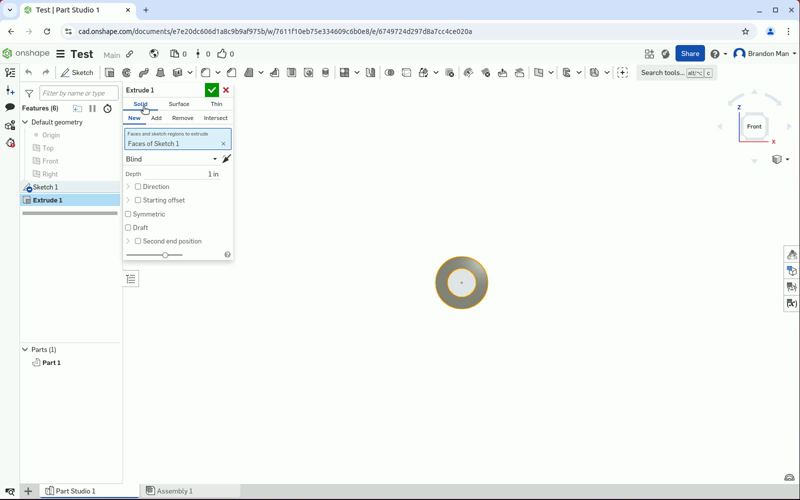
mouse_move(137, 120)
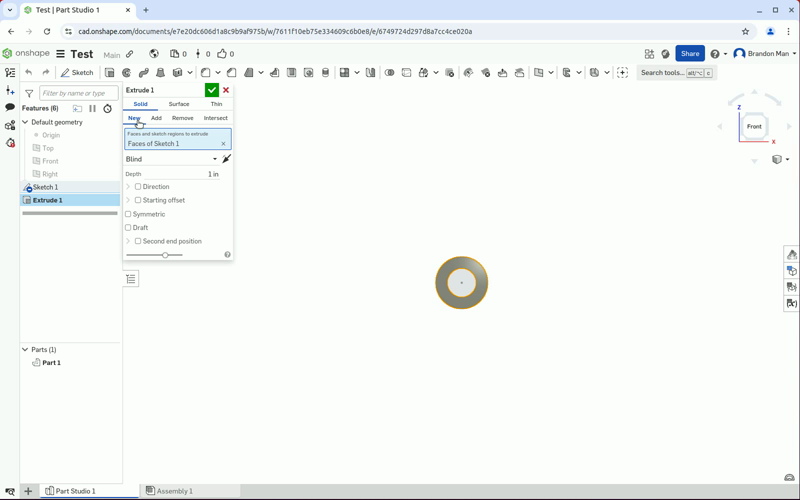
click(137, 120)
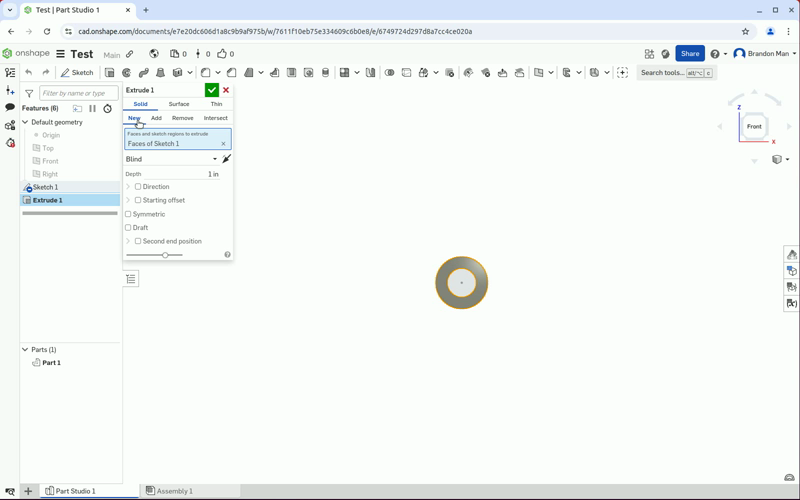
key(tab, 4)
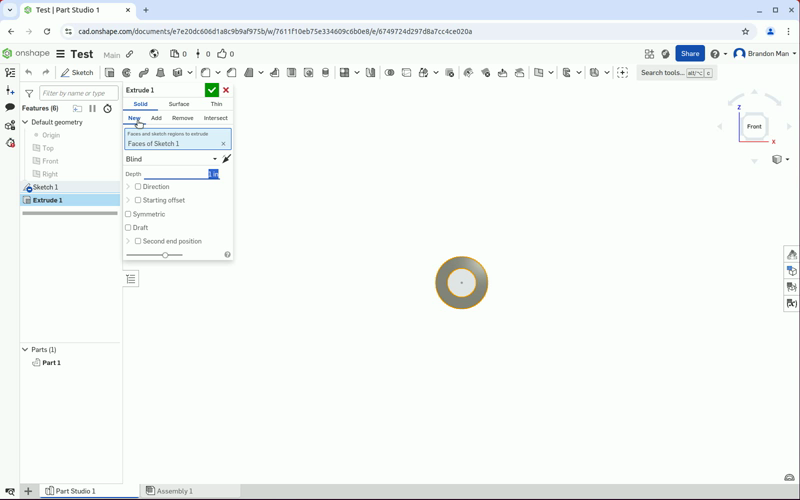
text(23.108)
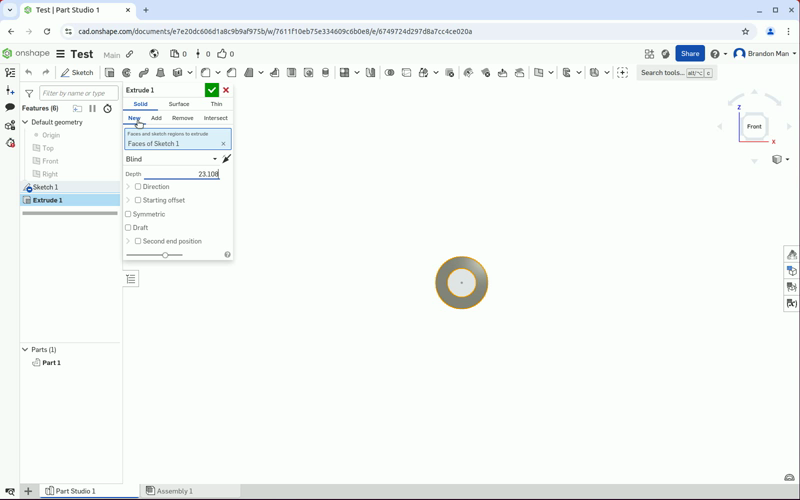
key(enter)
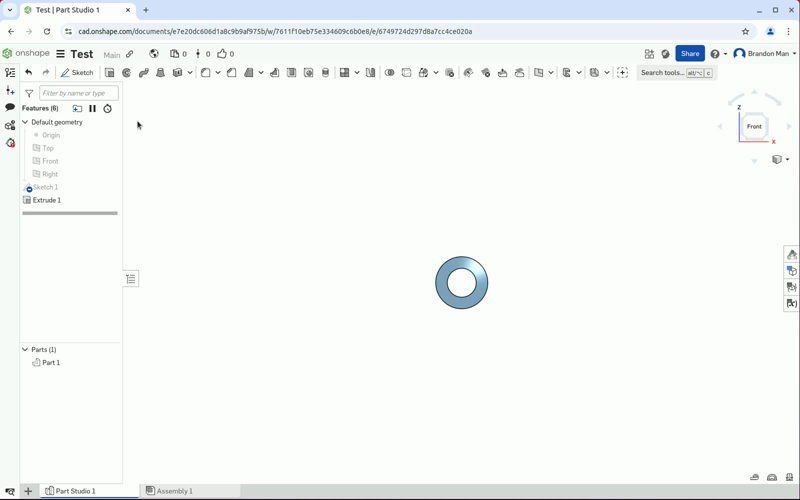
key(shift+h)
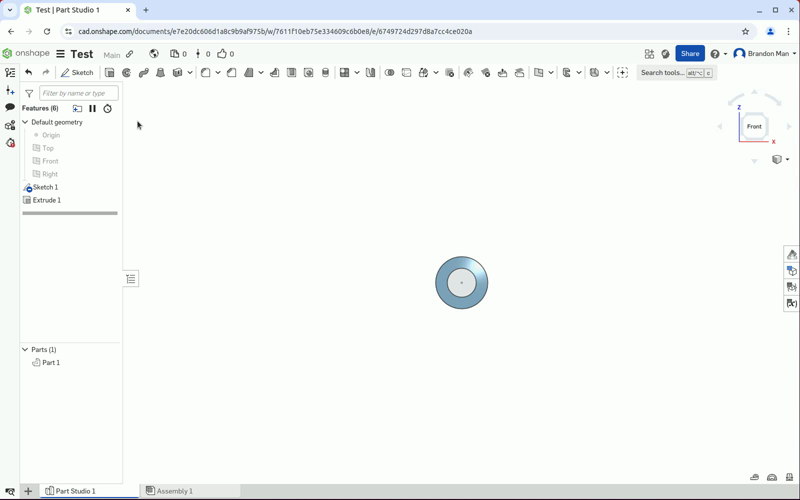
key(shift+h)
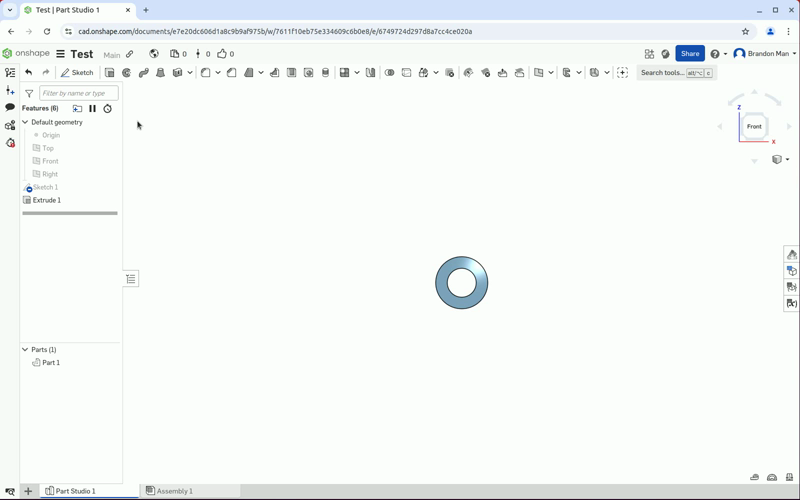
mouse_move(73, 189)
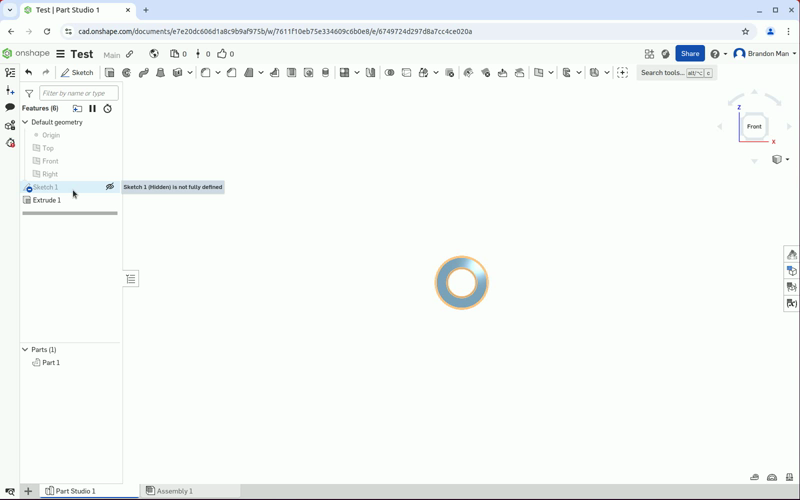
click(73, 189)
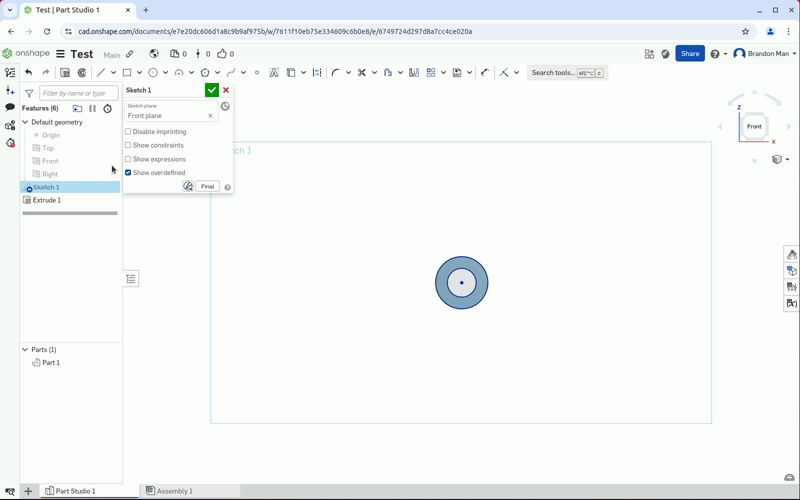
mouse_move(229, 92)
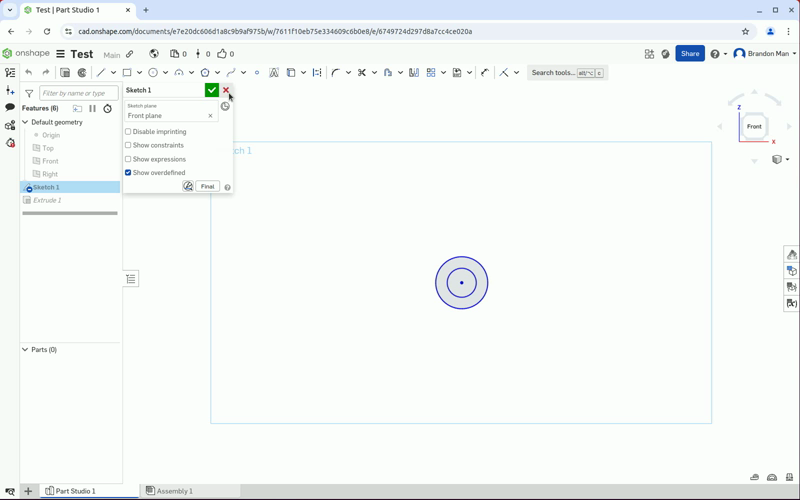
click(229, 92)
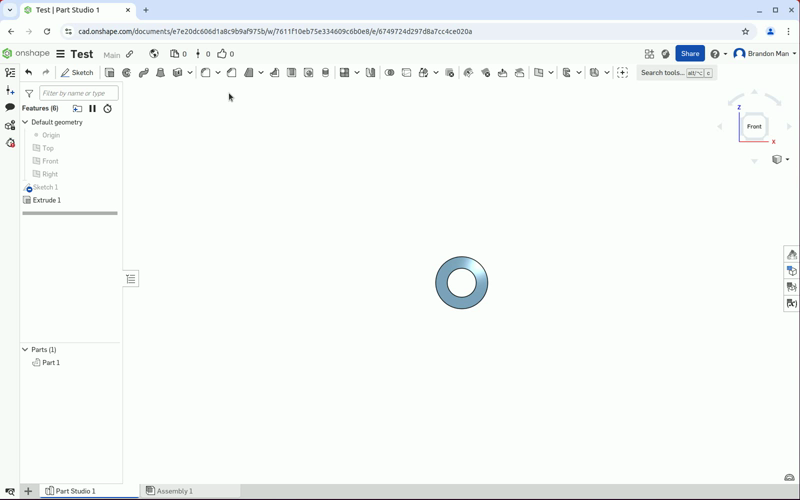
mouse_move(541, 75)
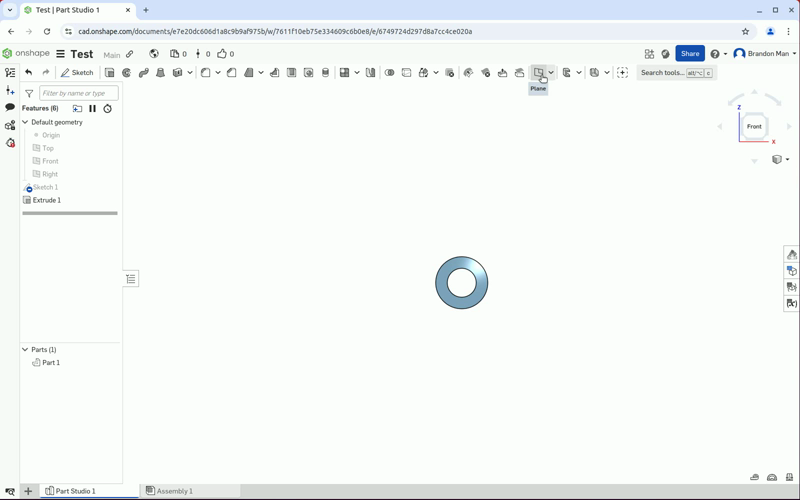
click(541, 75)
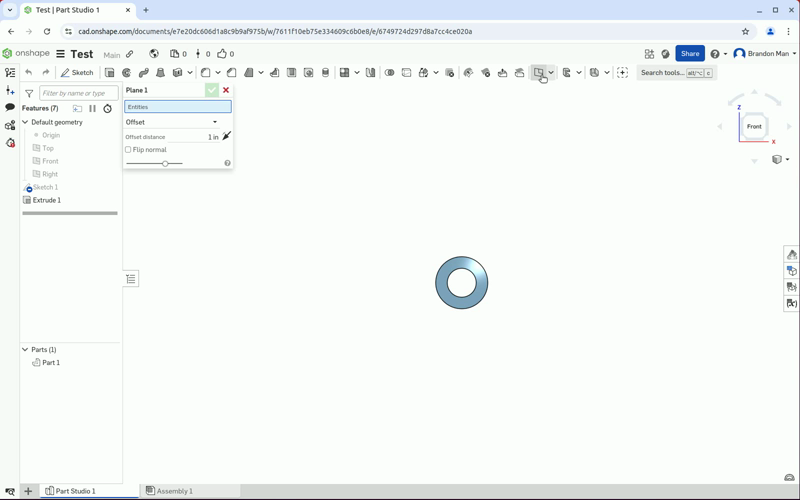
mouse_move(73, 163)
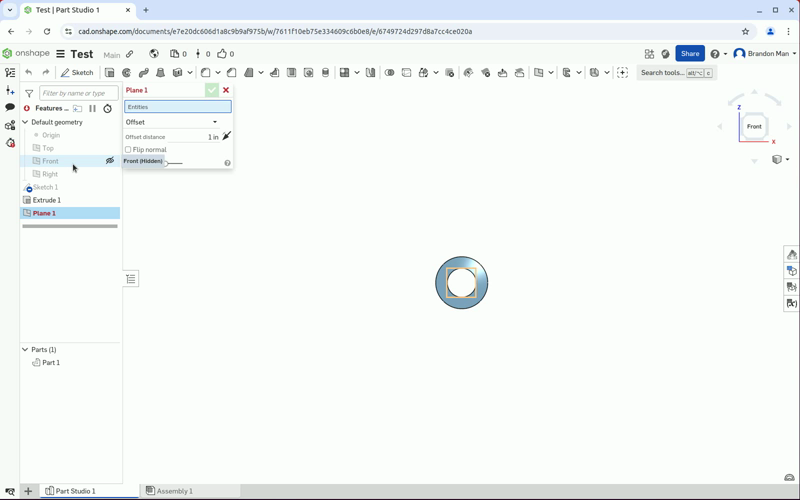
click(73, 163)
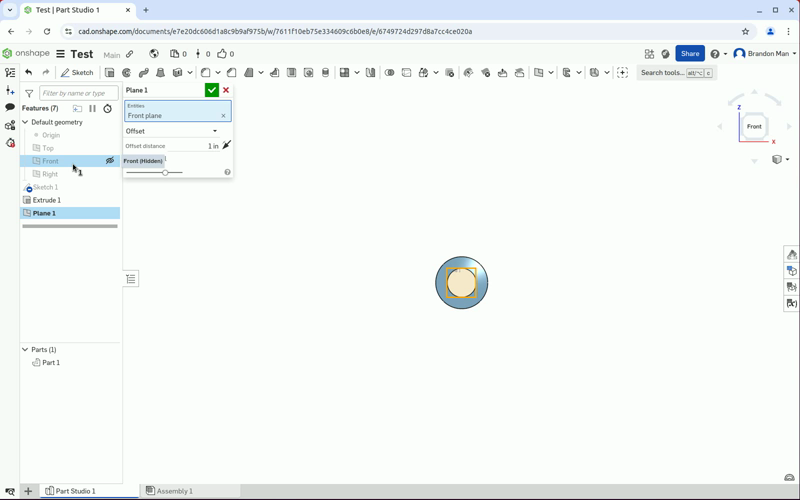
key(tab, 2)
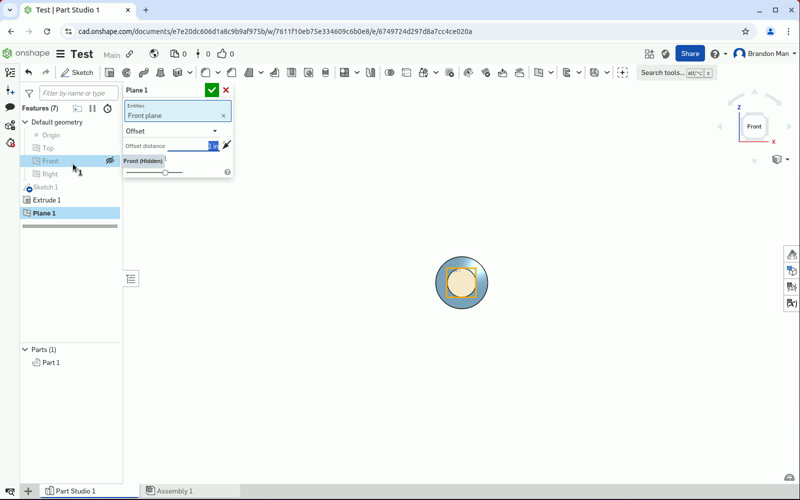
text(23.108)
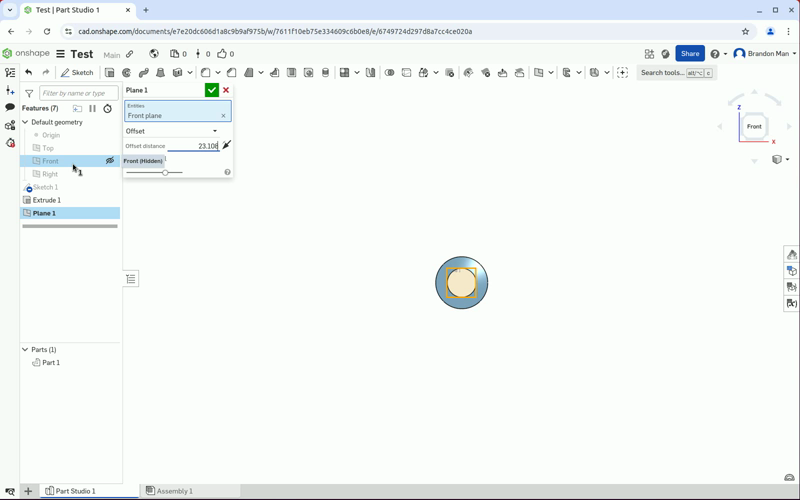
key(enter, 2)
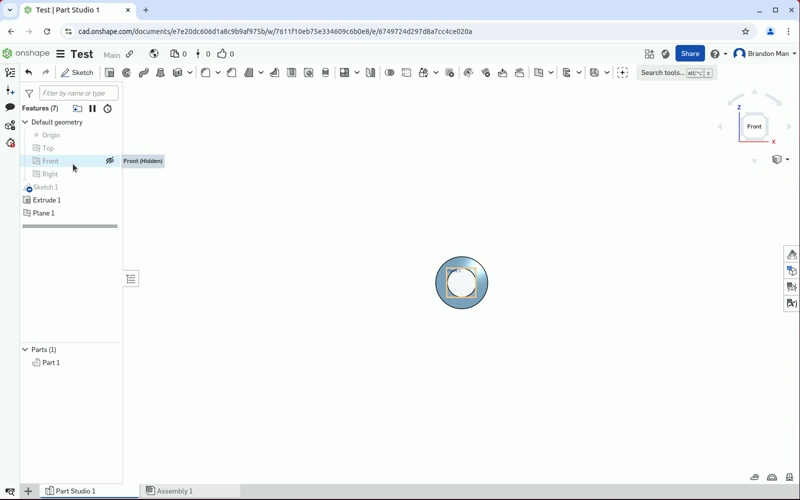
key(shift+s)
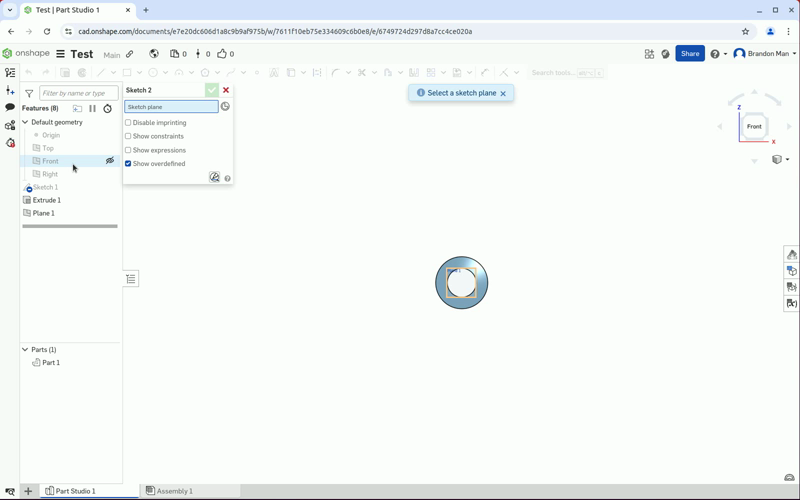
mouse_move(73, 215)
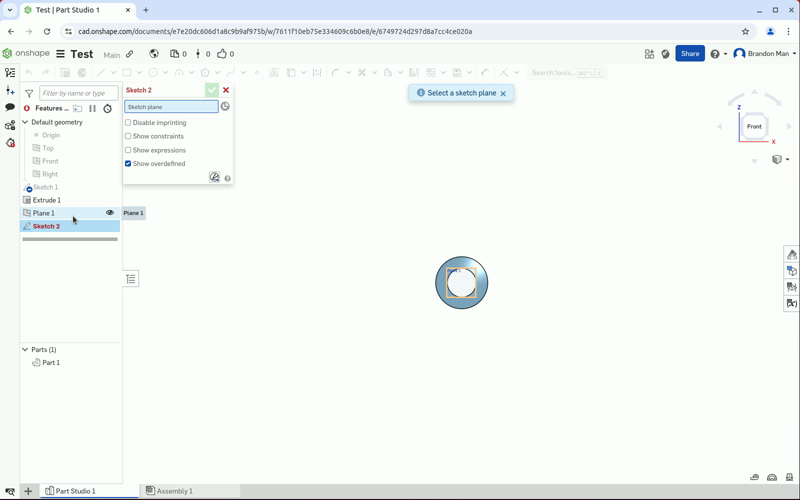
click(73, 215)
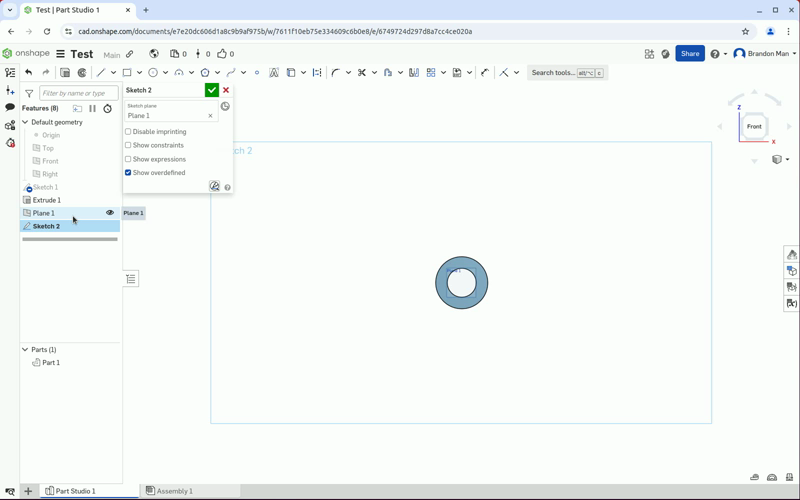
mouse_move(73, 352)
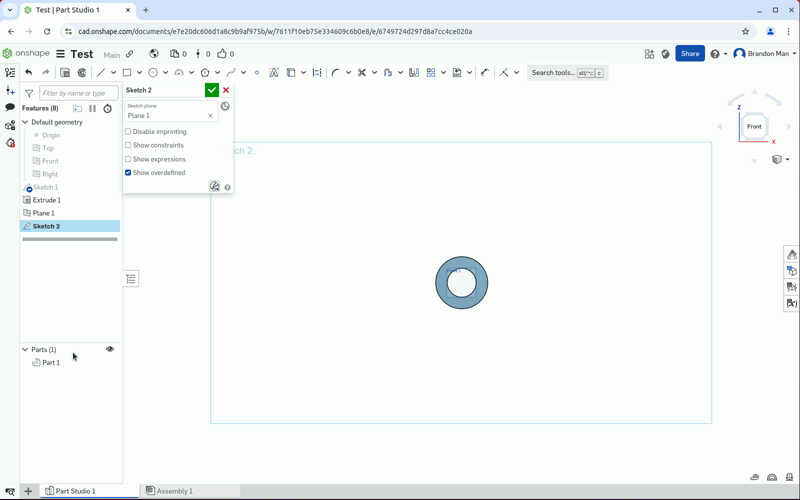
key(y)
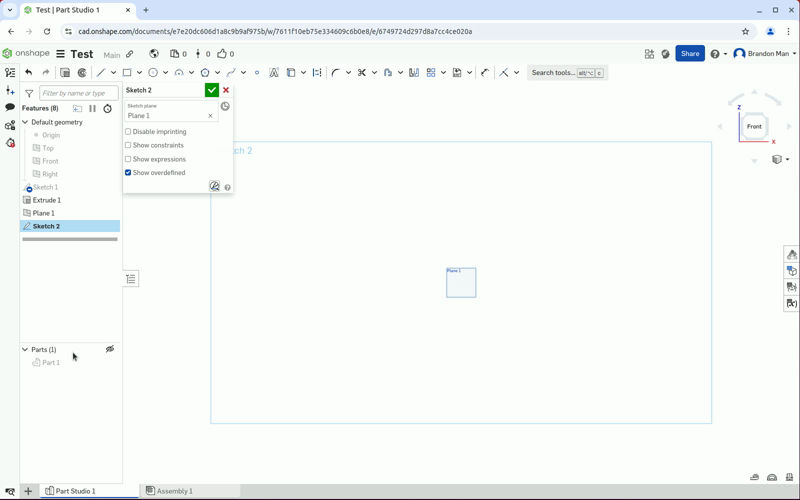
key(c)
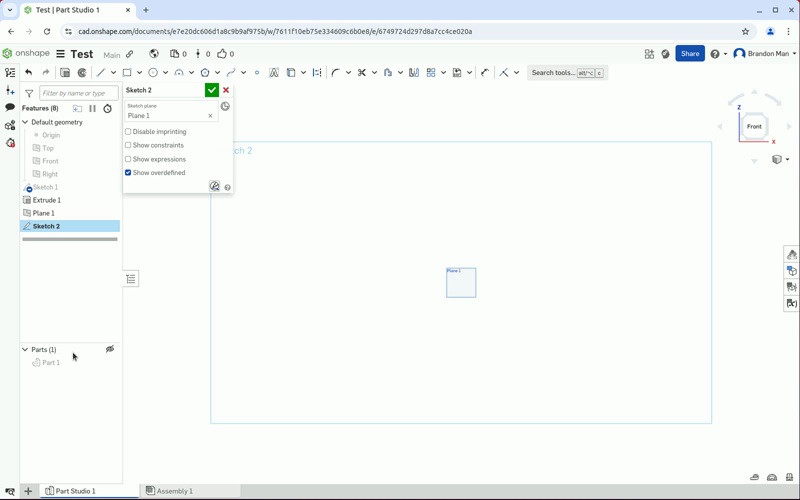
key_down(shift)
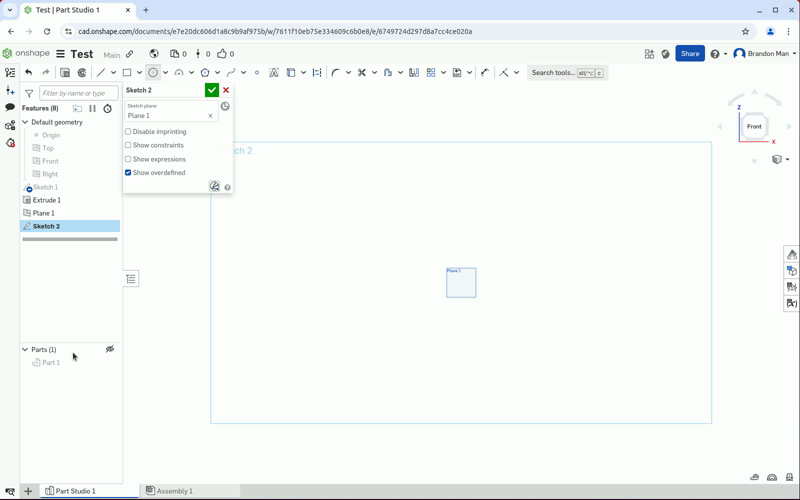
mouse_move(461, 282)
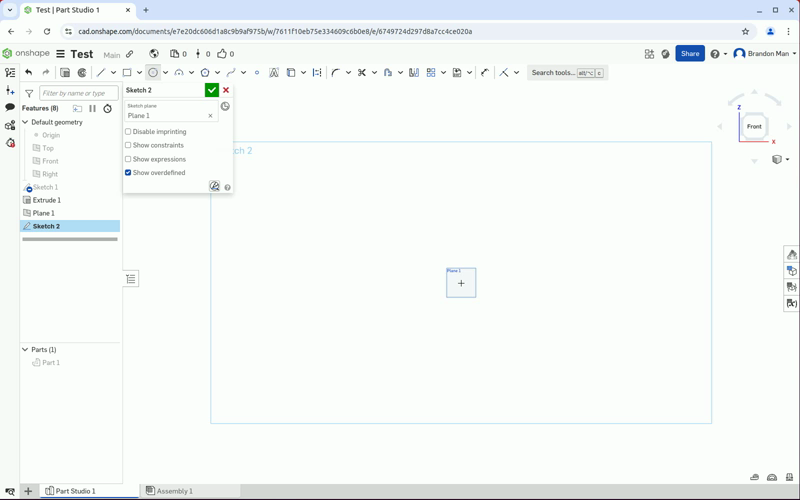
click(461, 282)
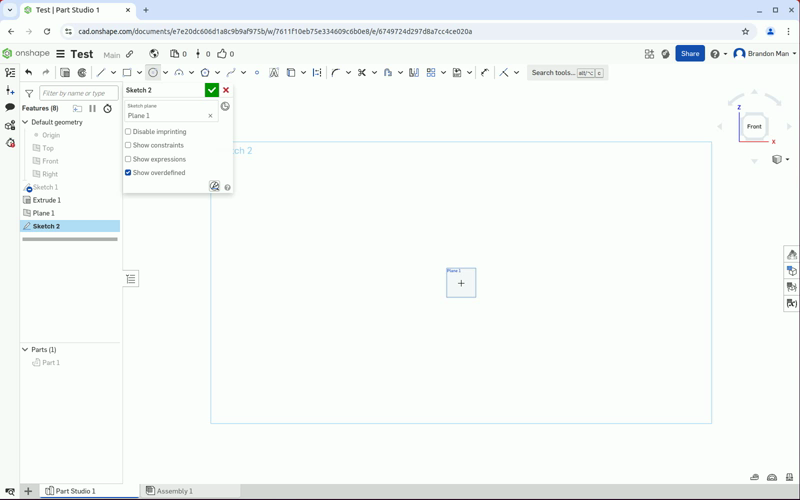
key_up(shift)
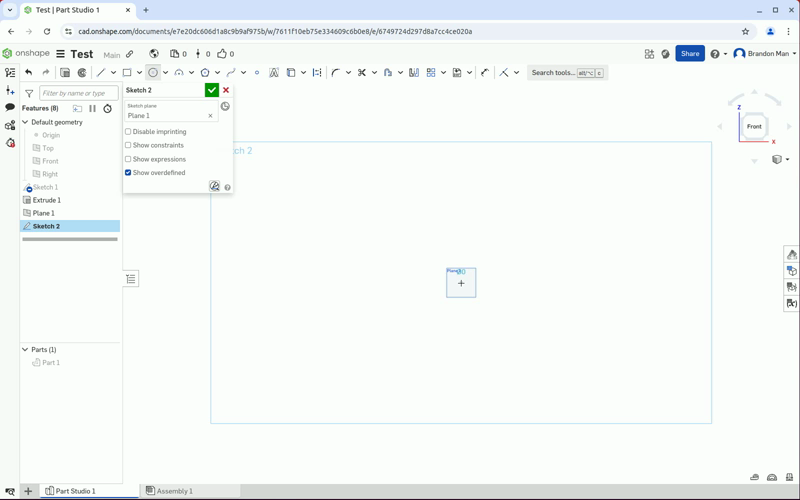
mouse_move(498, 282)
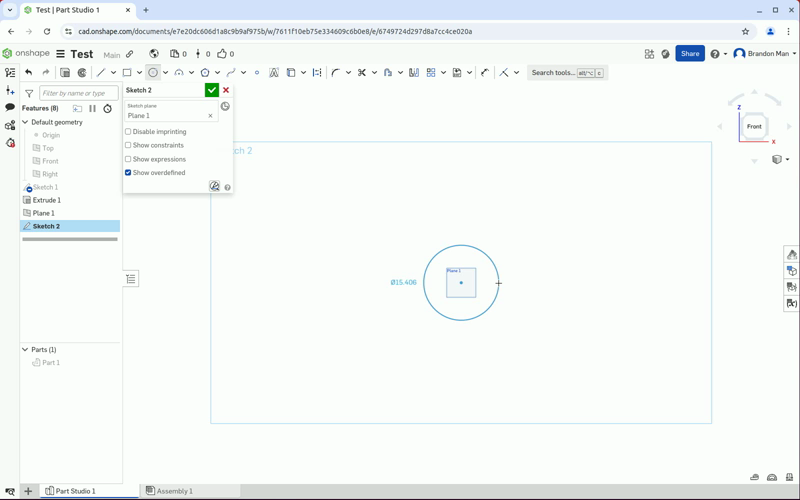
click(498, 282)
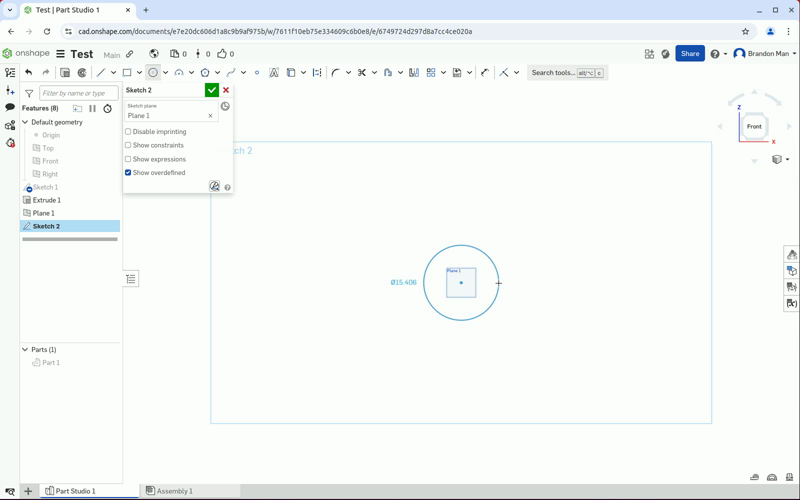
key(esc)
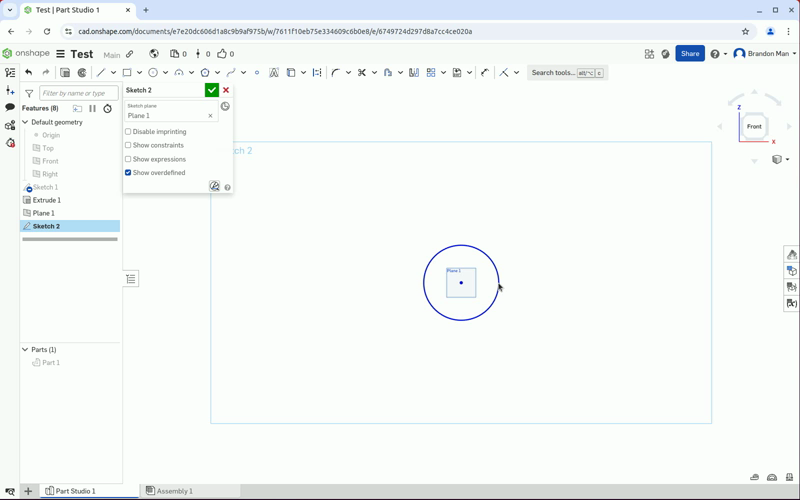
key(c)
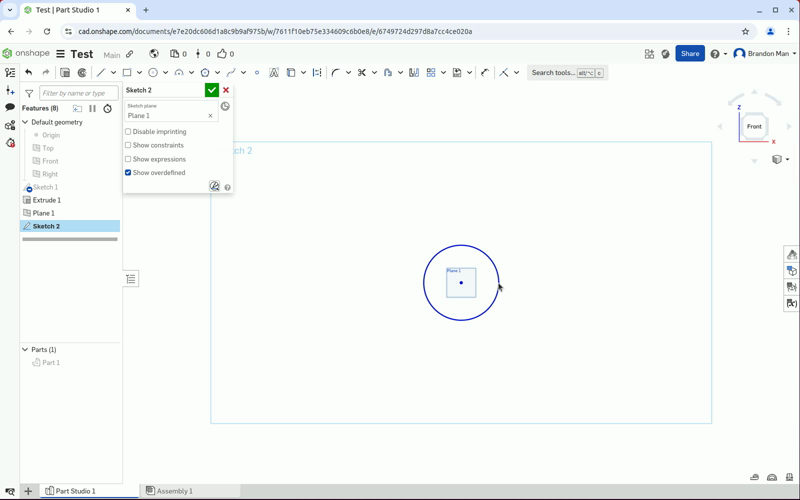
key_down(shift)
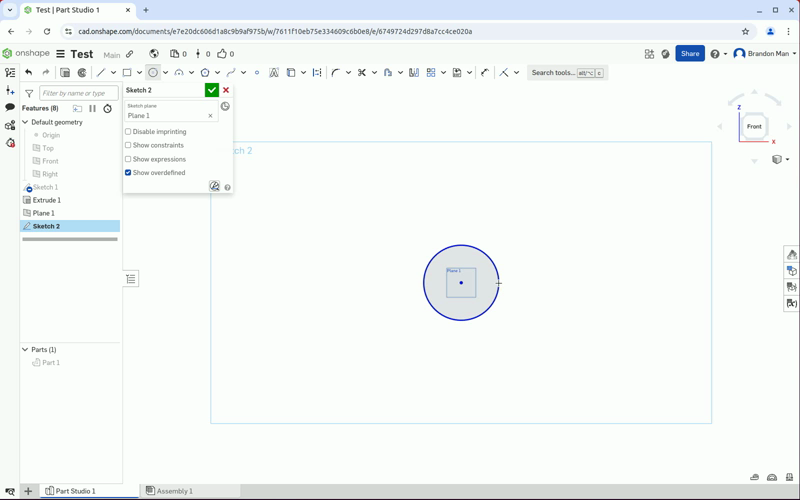
mouse_move(461, 282)
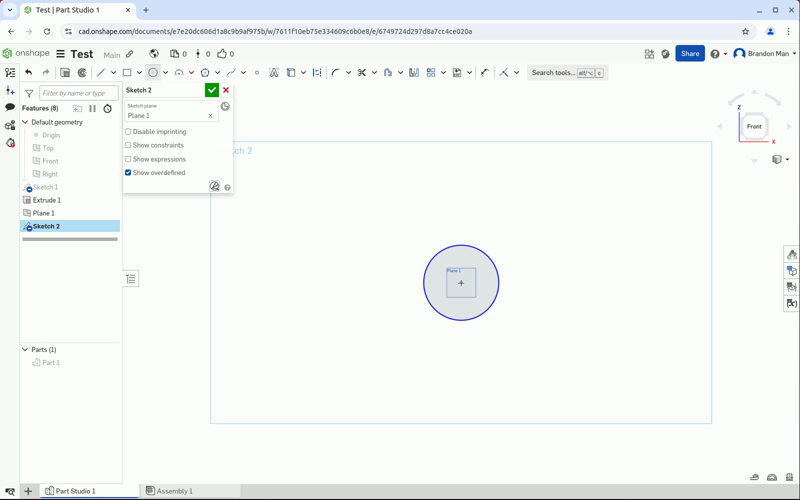
click(461, 282)
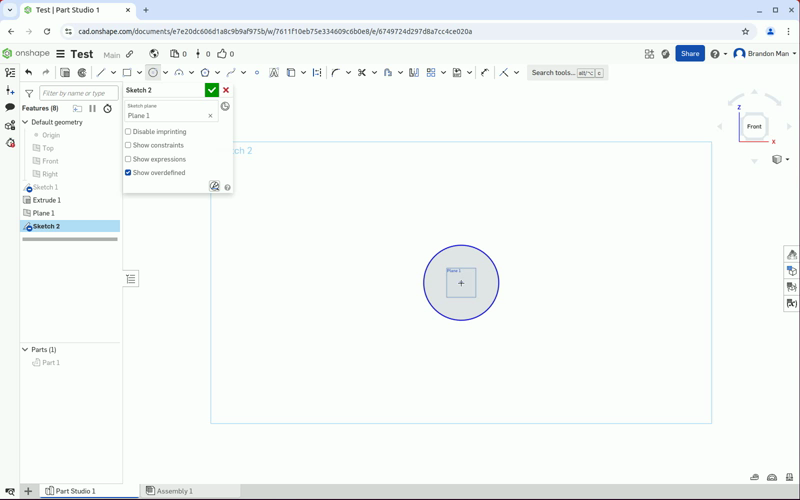
key_up(shift)
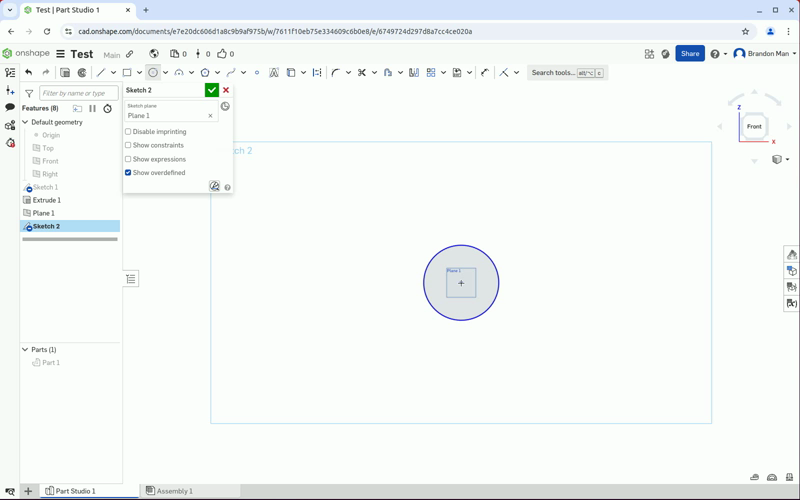
mouse_move(486, 282)
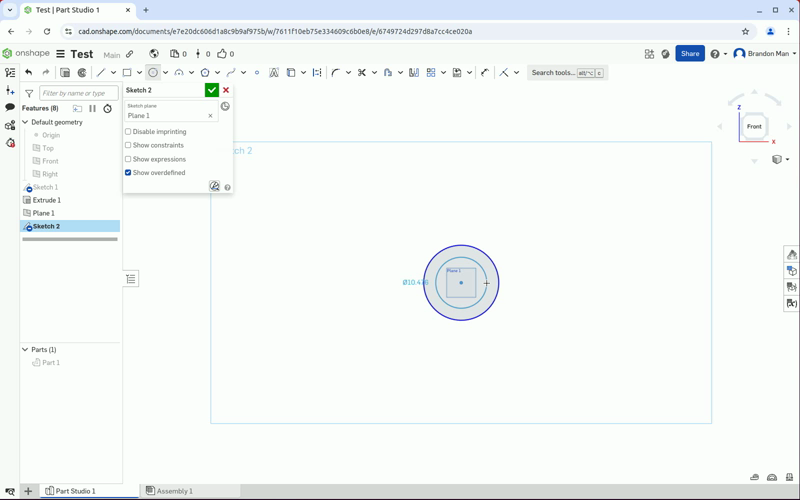
click(486, 282)
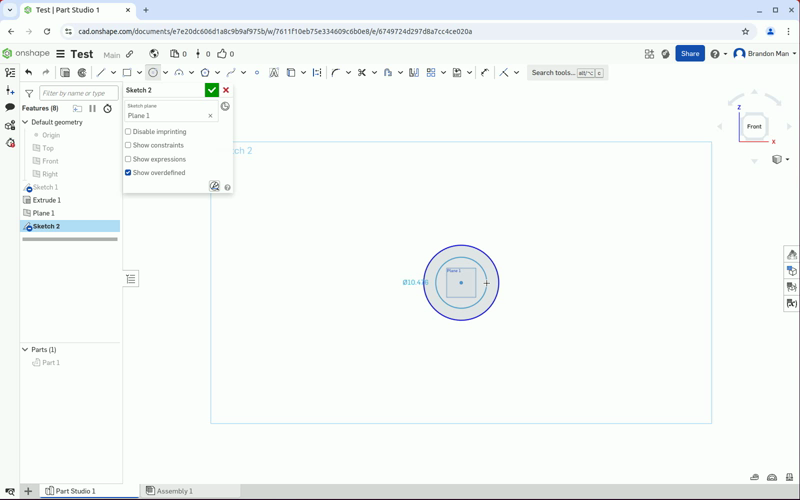
key(esc)
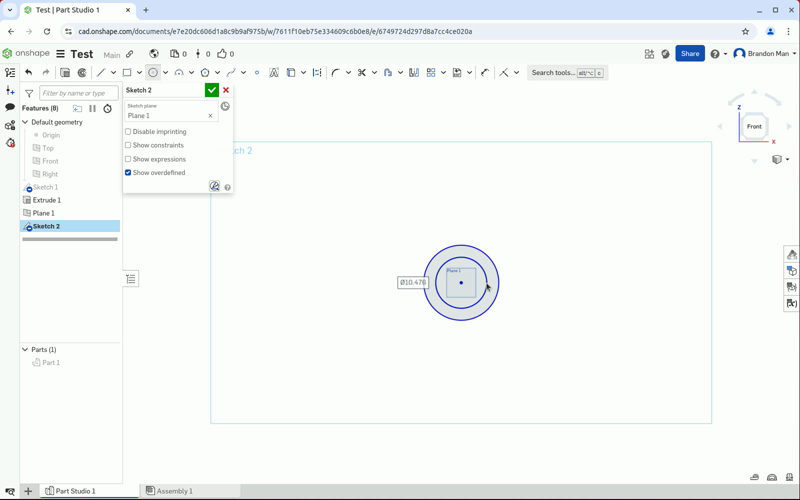
mouse_move(486, 264)
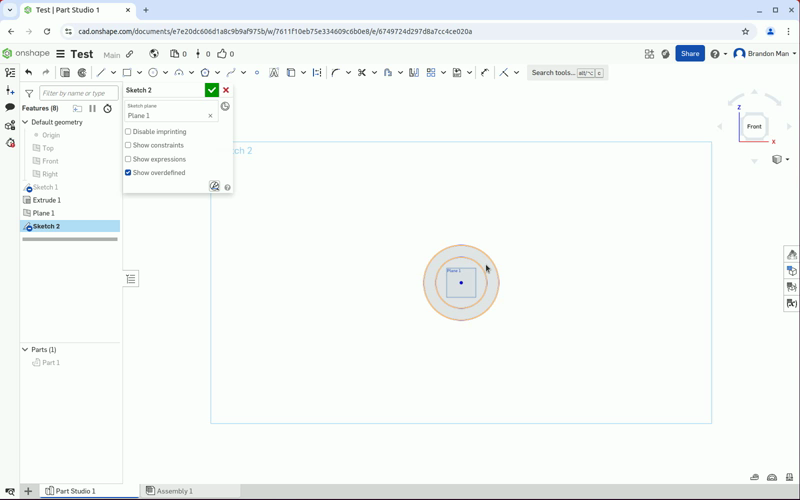
click(486, 264)
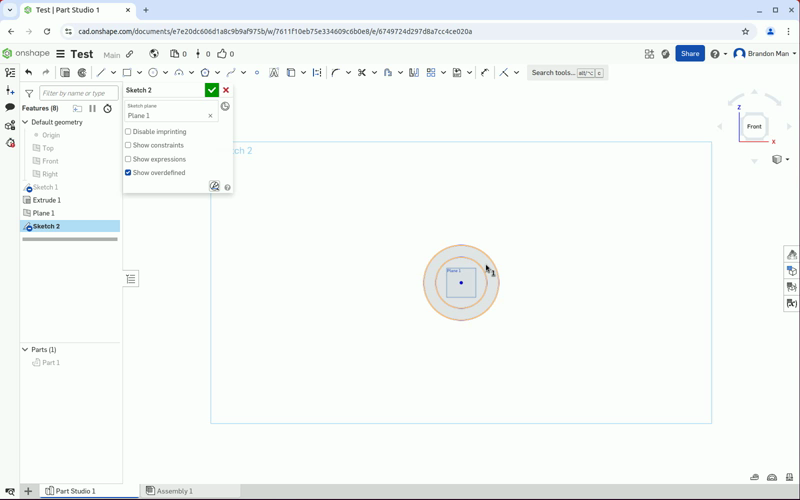
mouse_move(73, 352)
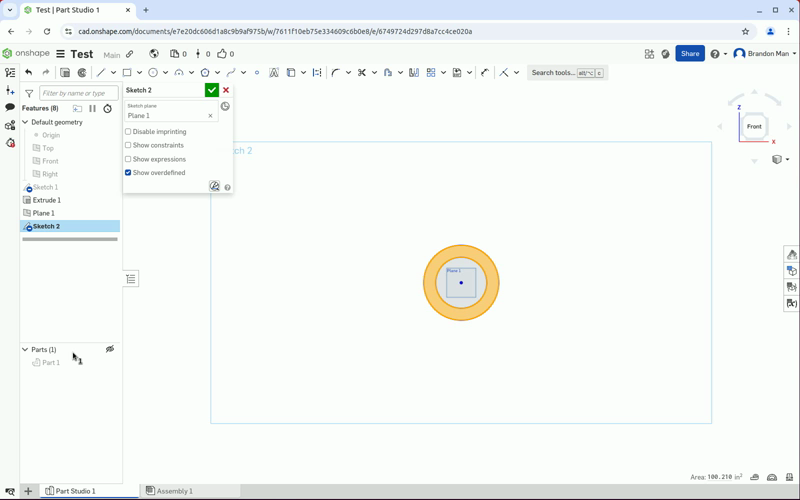
key(shift+y)
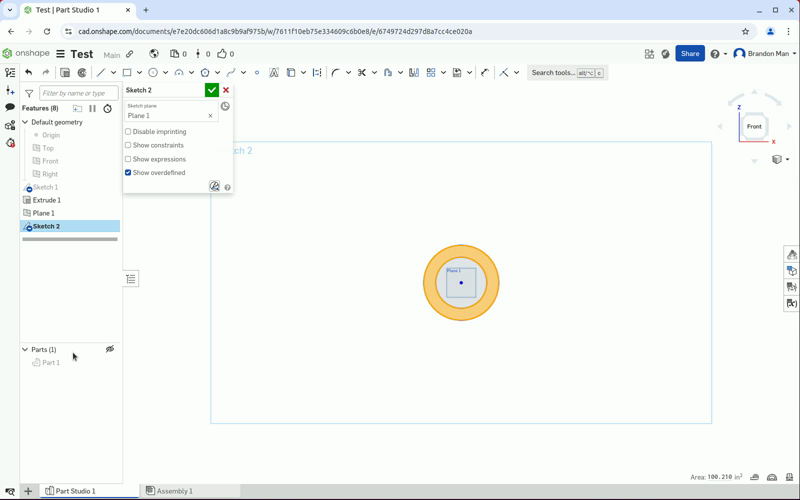
key(shift+e)
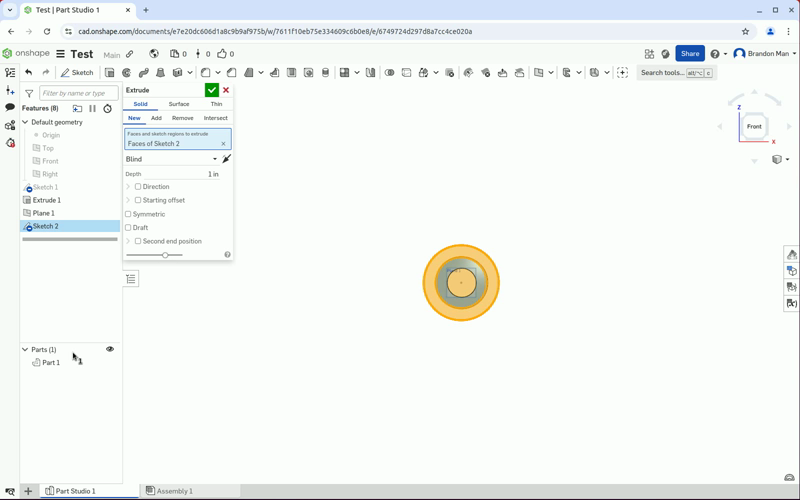
mouse_move(143, 106)
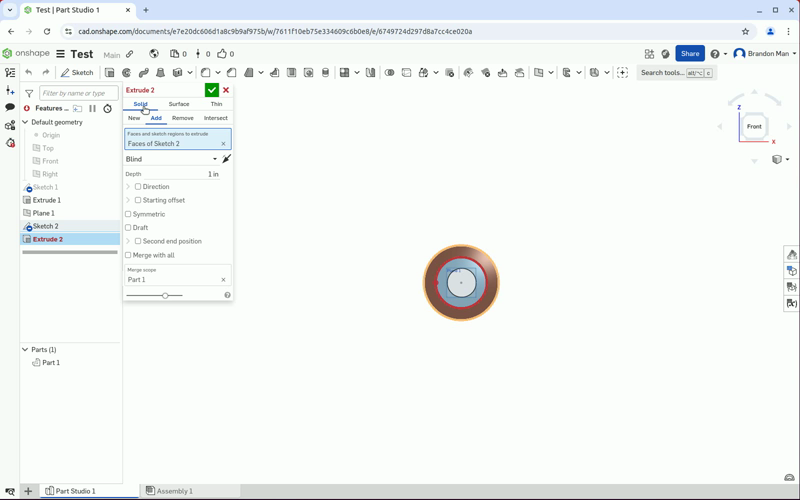
click(143, 106)
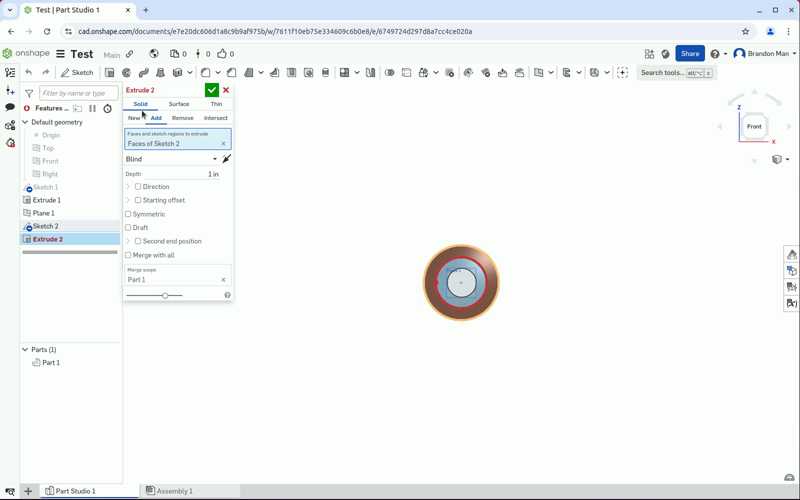
mouse_move(137, 120)
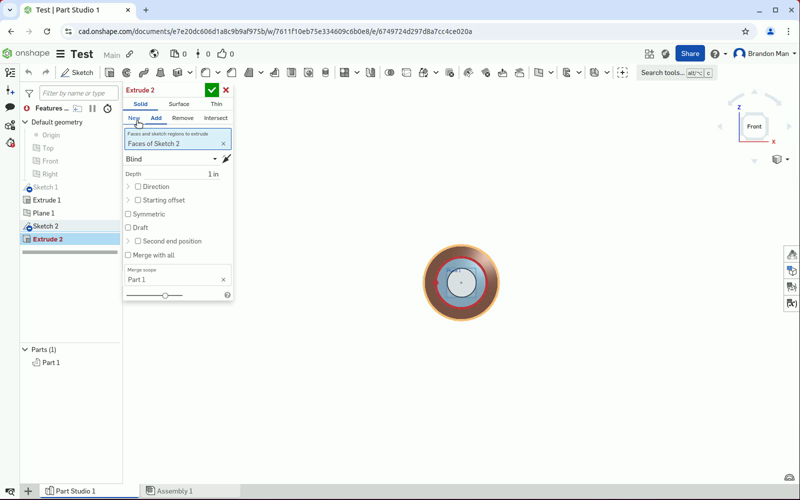
click(137, 120)
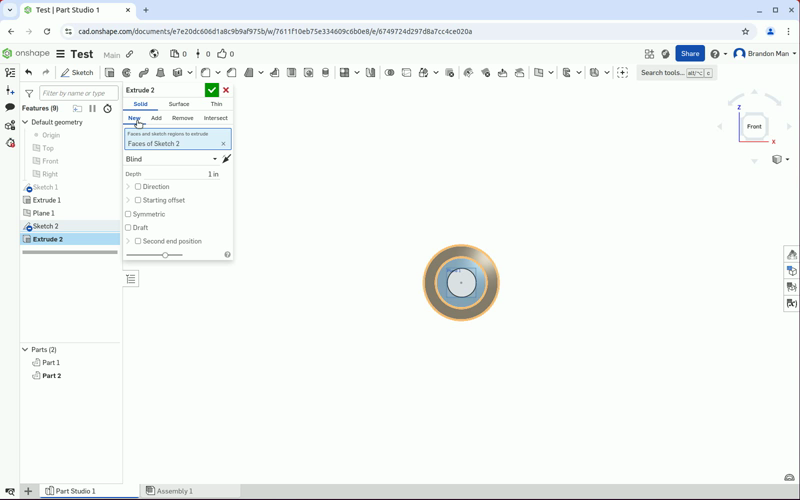
key(tab, 4)
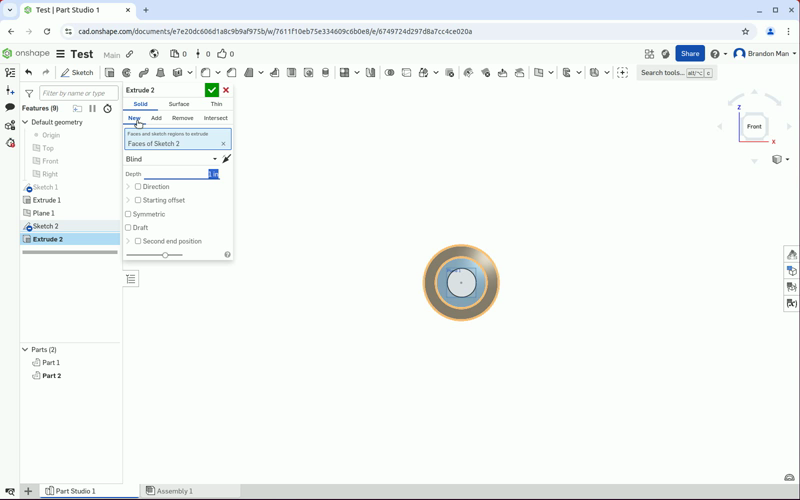
text(-2.648)
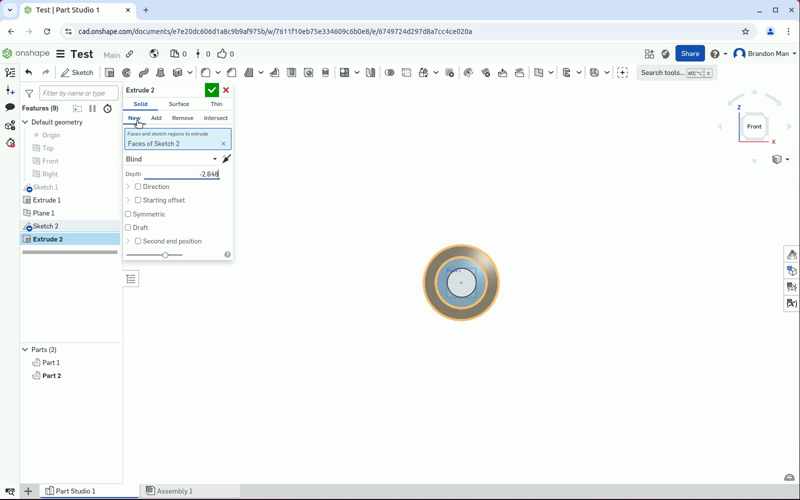
key(enter)
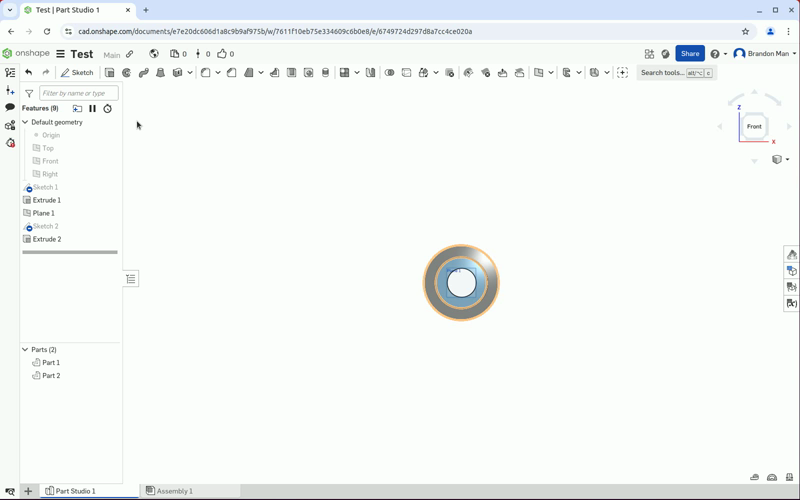
key(shift+h)
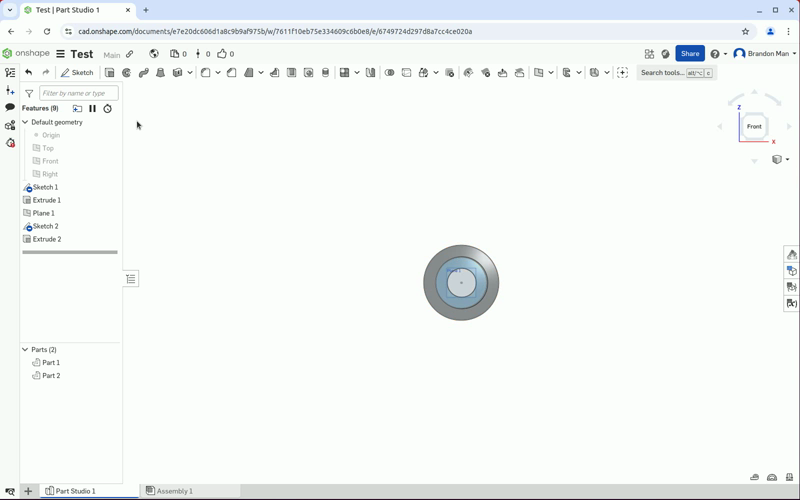
key(shift+h)
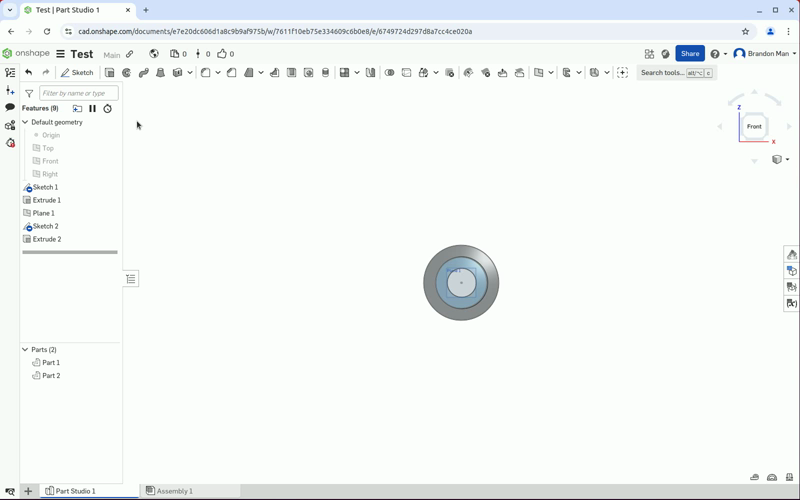
key(shift+7)
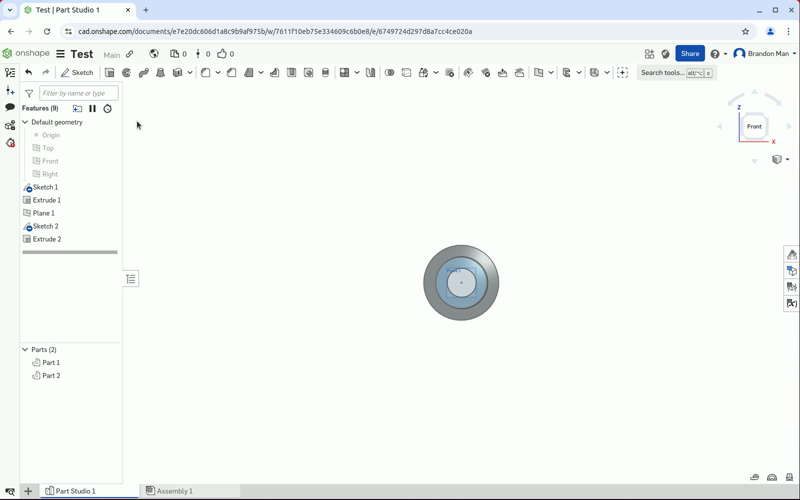
key(left, 2)
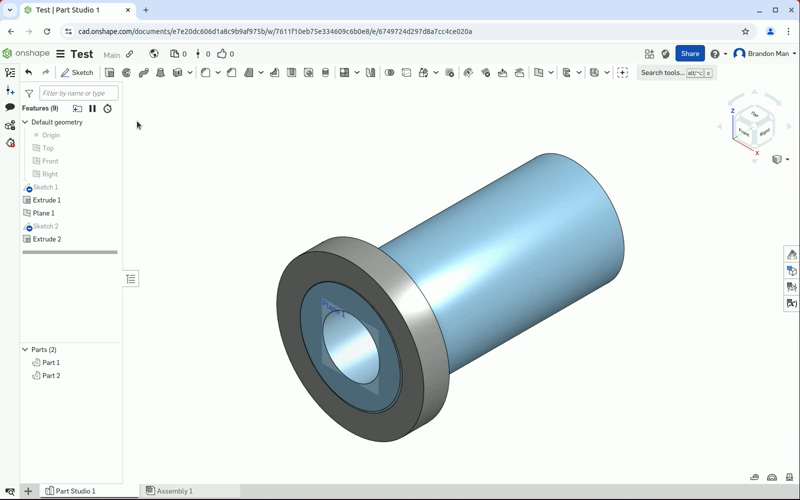
key(down, 2)
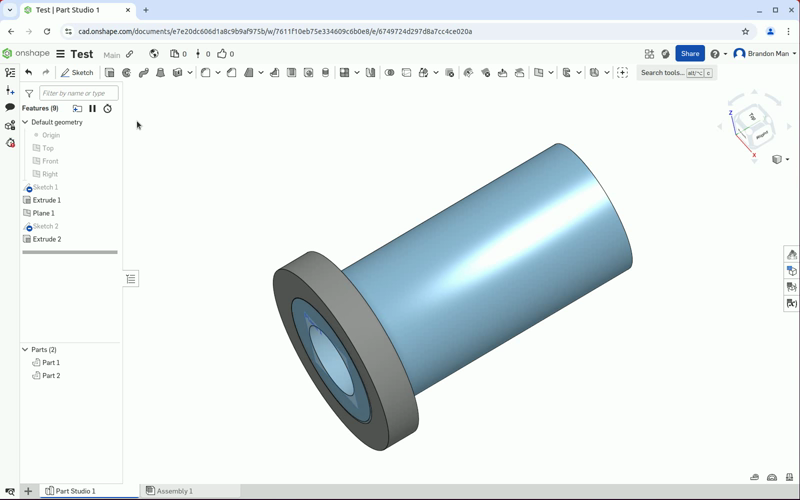
key(up, 2)
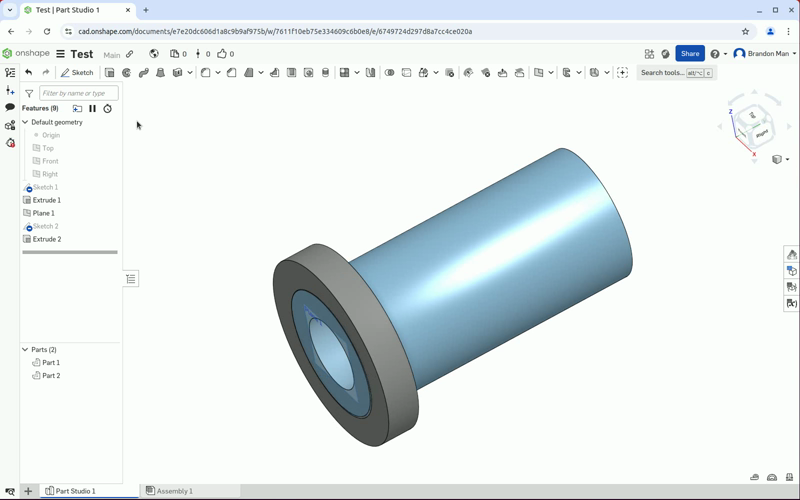
key(right, 2)
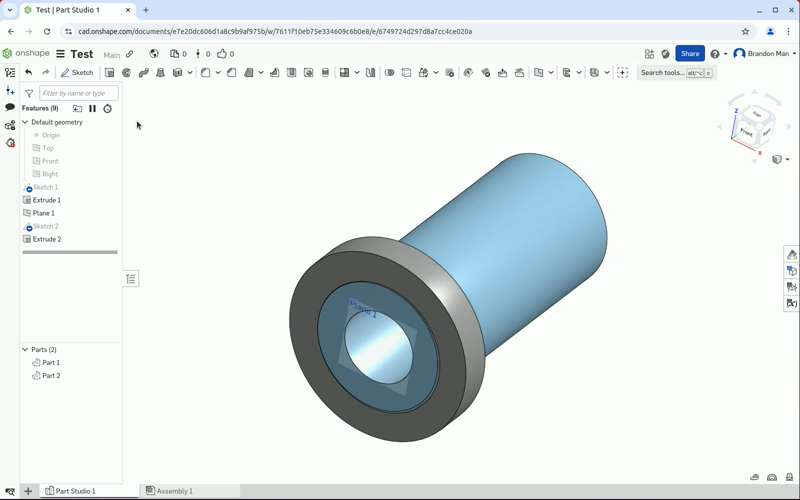
mouse_move(73, 189)
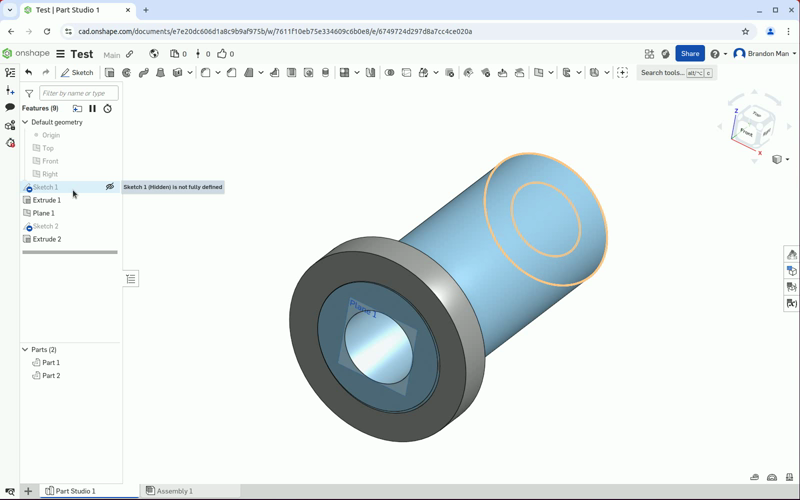
click(73, 189)